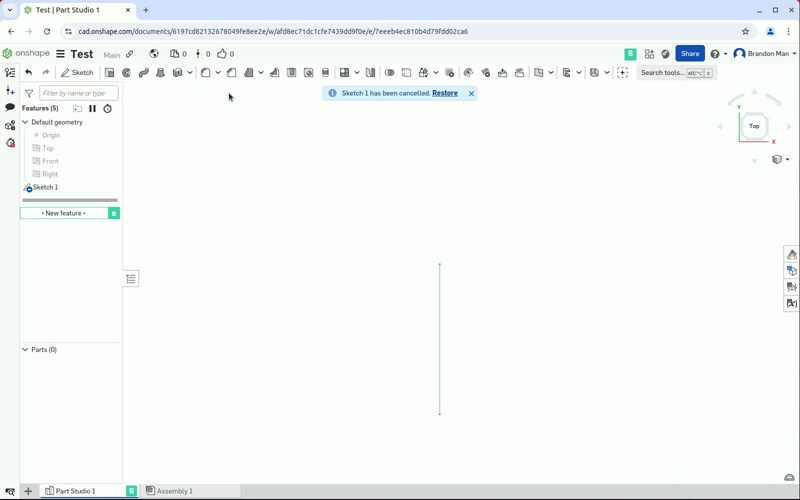
key(shift+h)
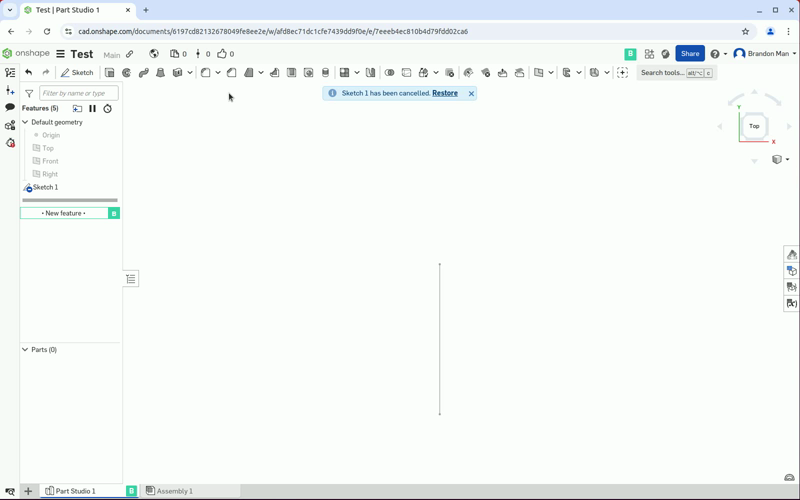
key(shift+s)
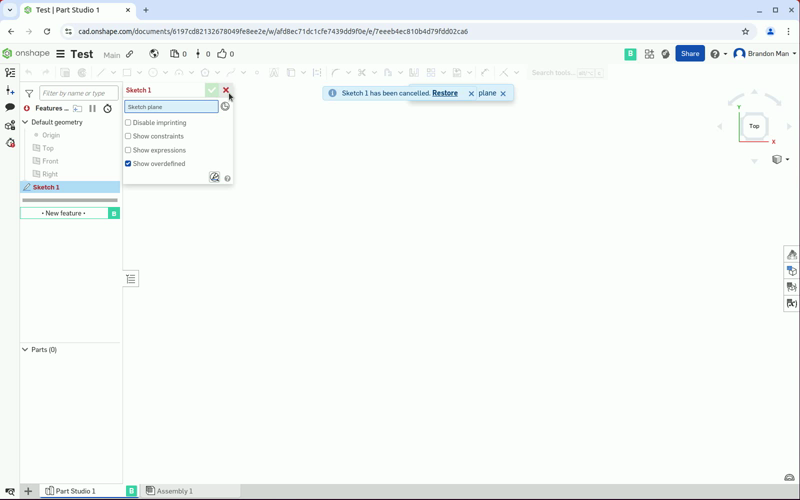
mouse_move(73, 150)
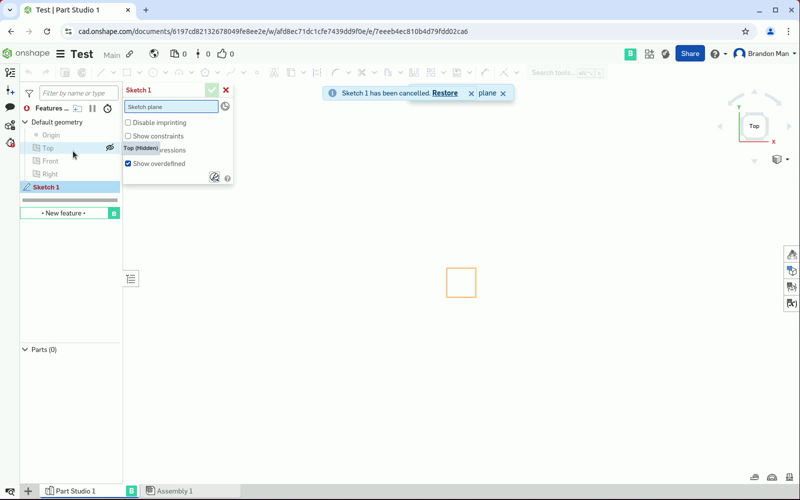
click(73, 150)
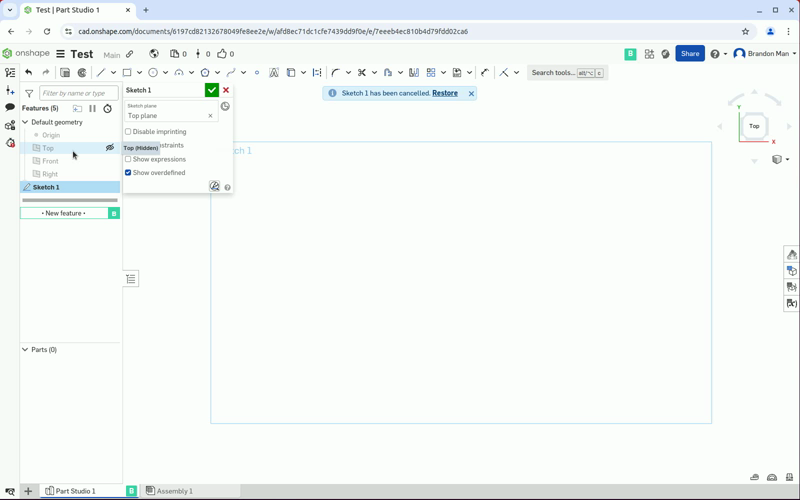
mouse_move(73, 352)
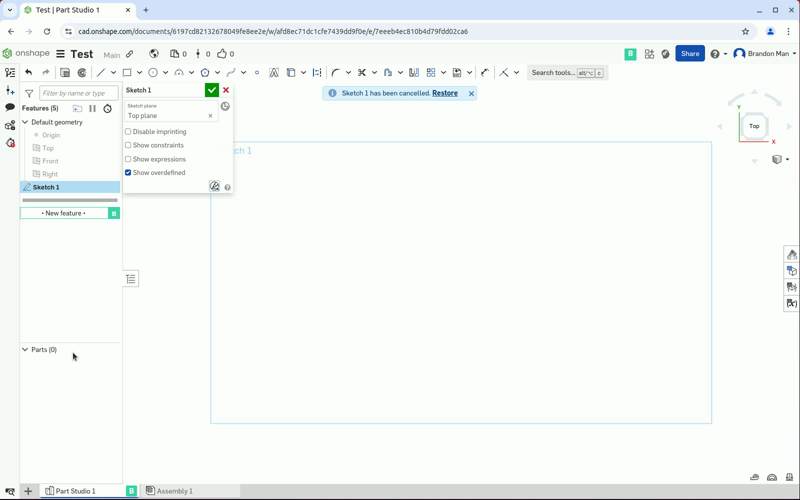
key(y)
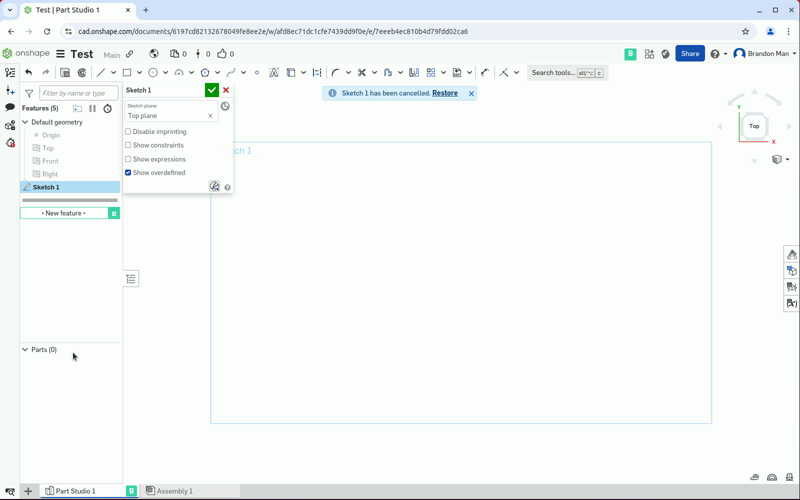
key(l)
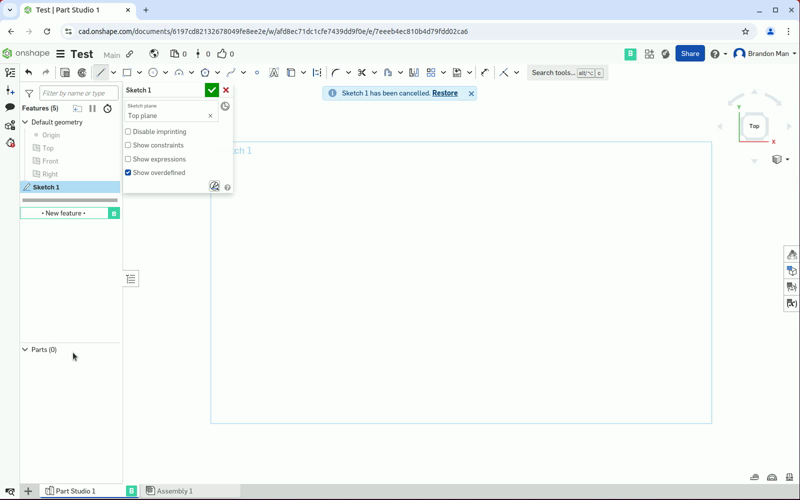
key_down(shift)
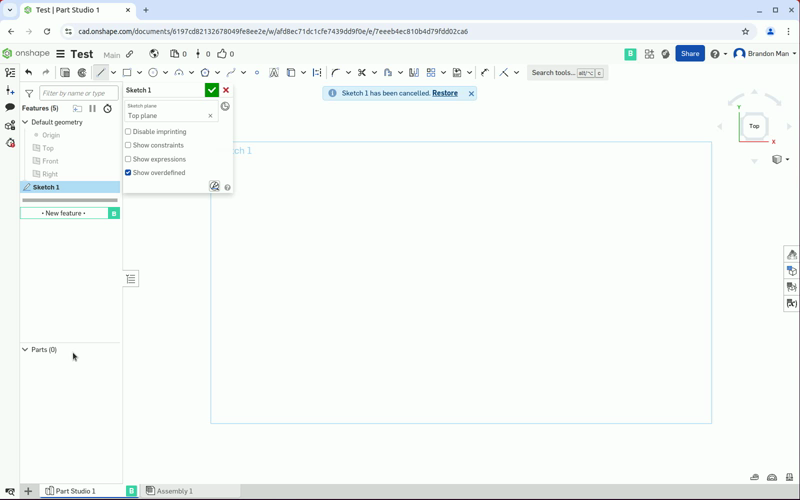
mouse_move(349, 282)
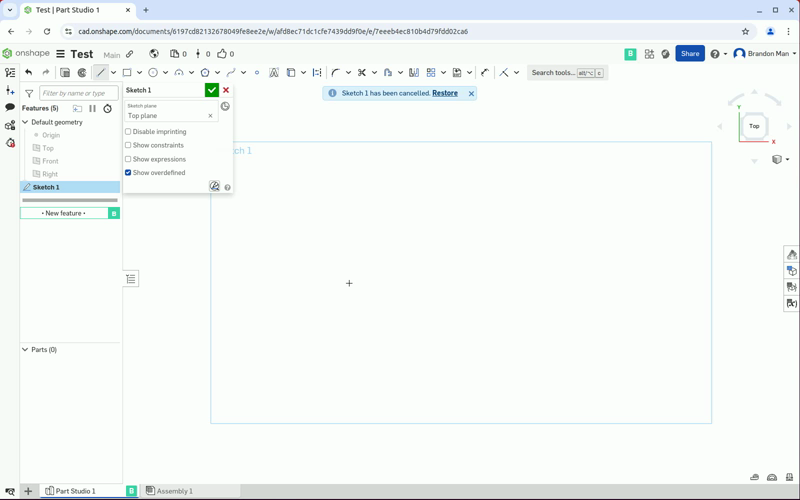
click(349, 282)
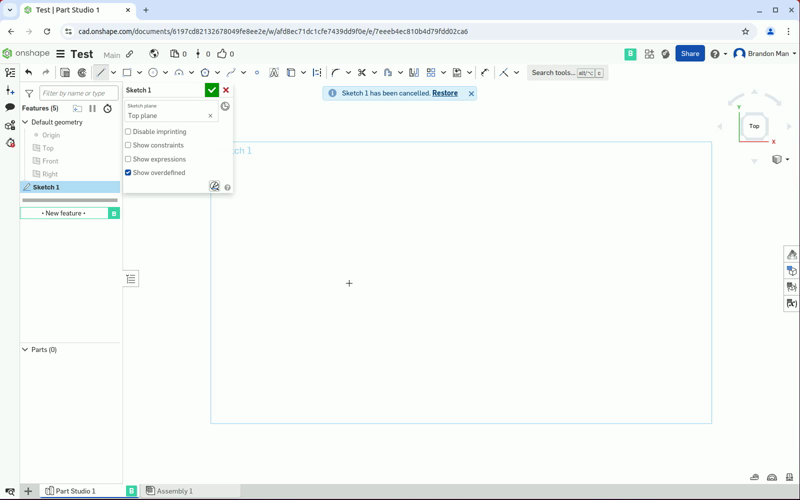
key_up(shift)
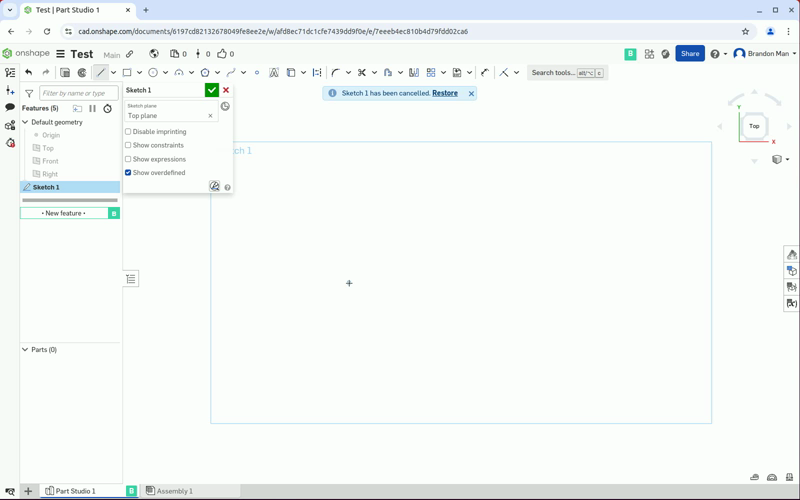
key_down(shift)
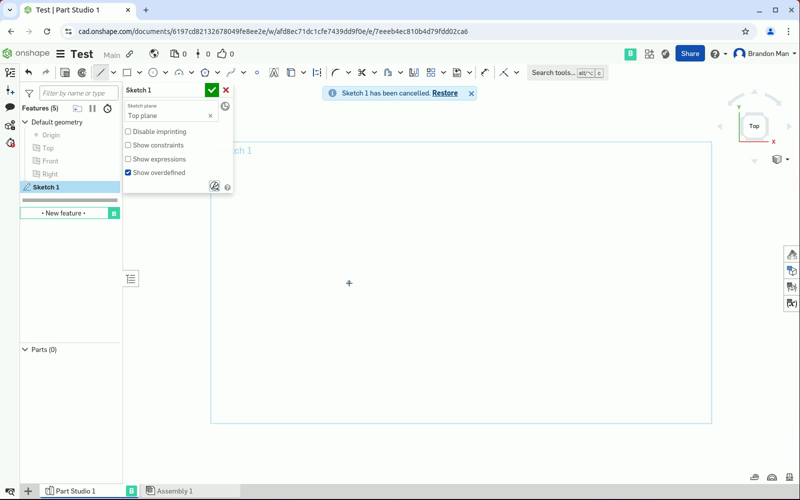
mouse_move(405, 378)
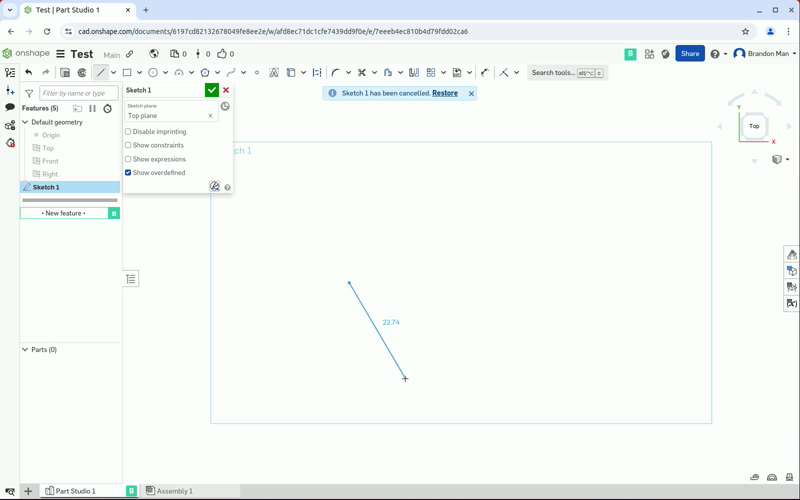
click(405, 378)
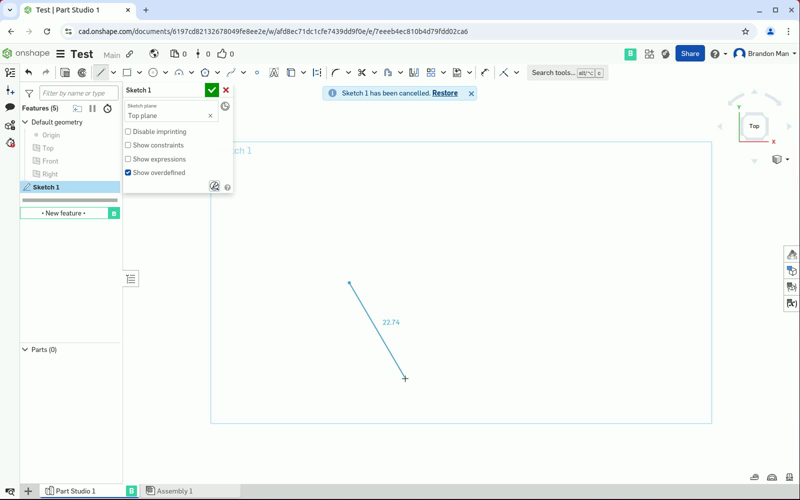
key_up(shift)
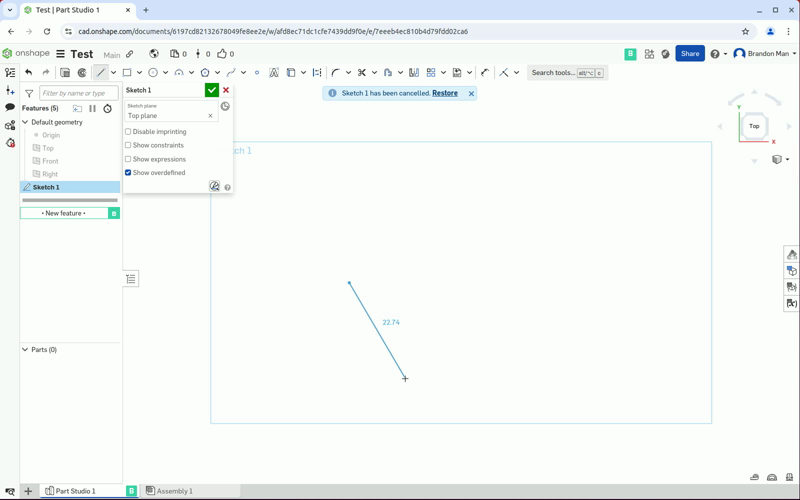
key_down(shift)
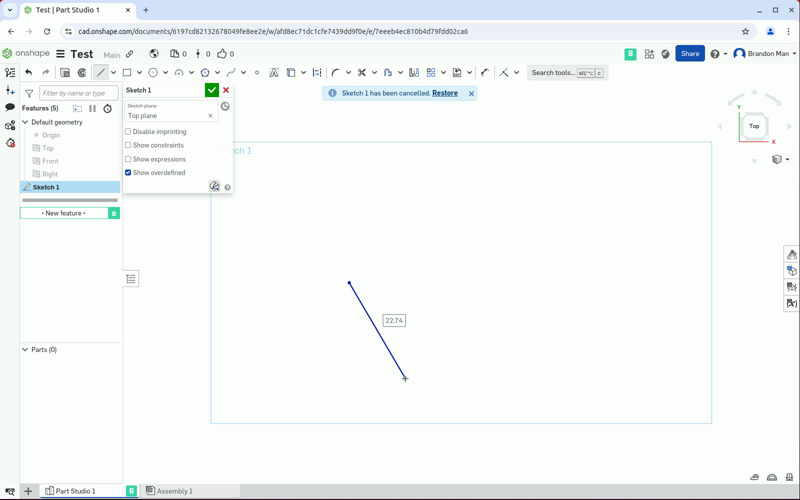
mouse_move(514, 378)
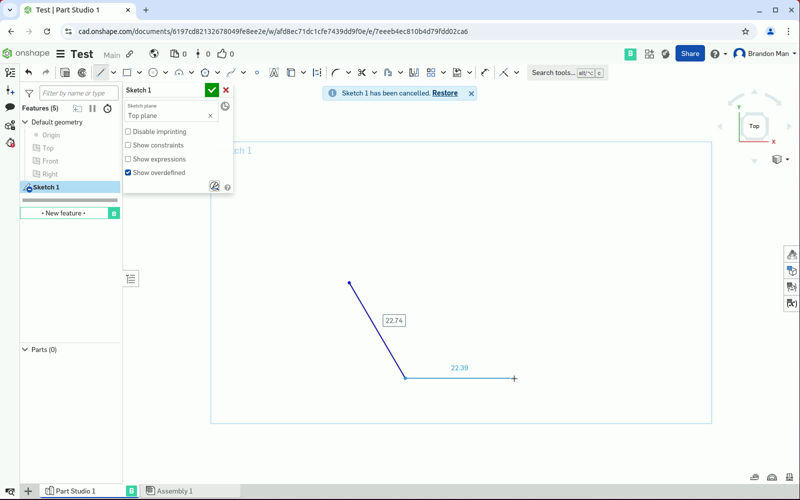
click(514, 378)
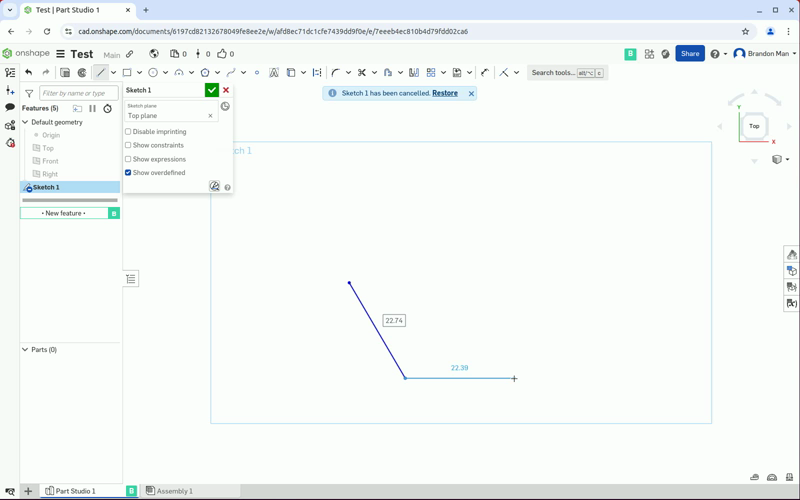
key_up(shift)
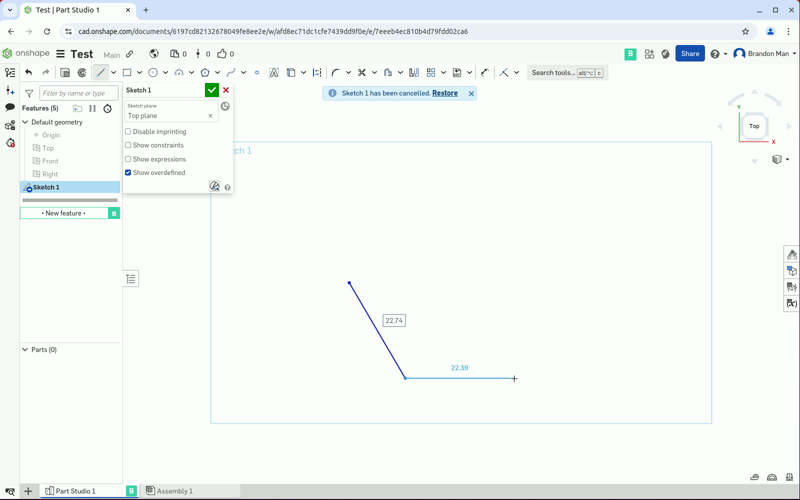
key_down(shift)
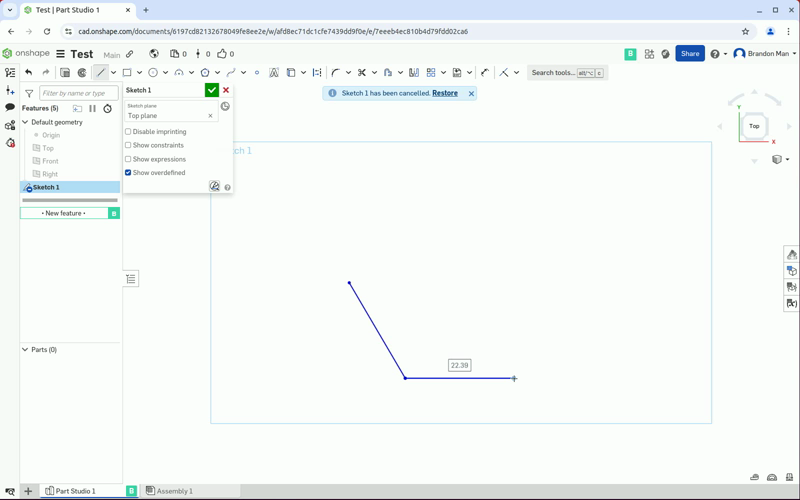
mouse_move(569, 282)
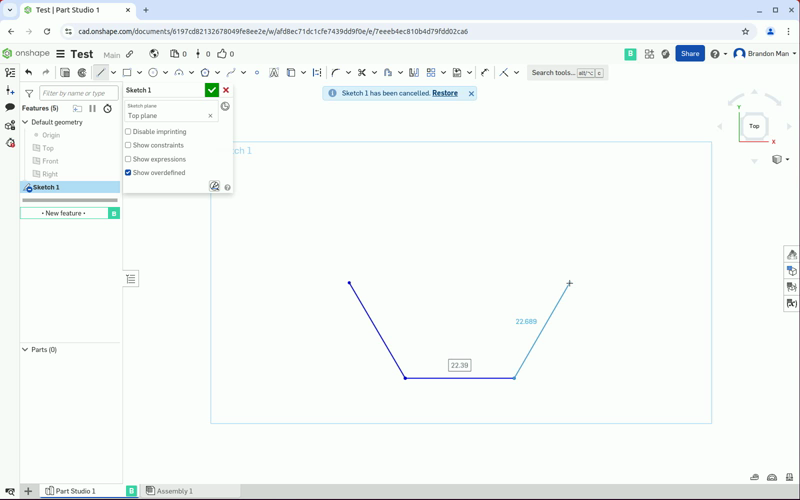
click(569, 282)
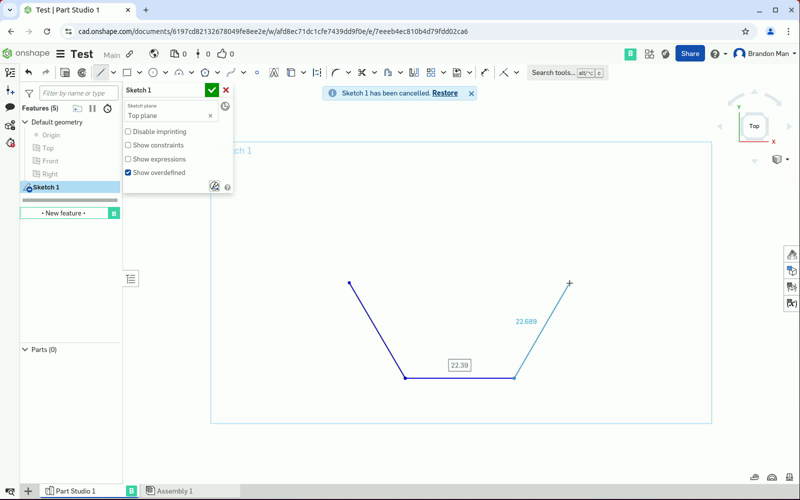
key_up(shift)
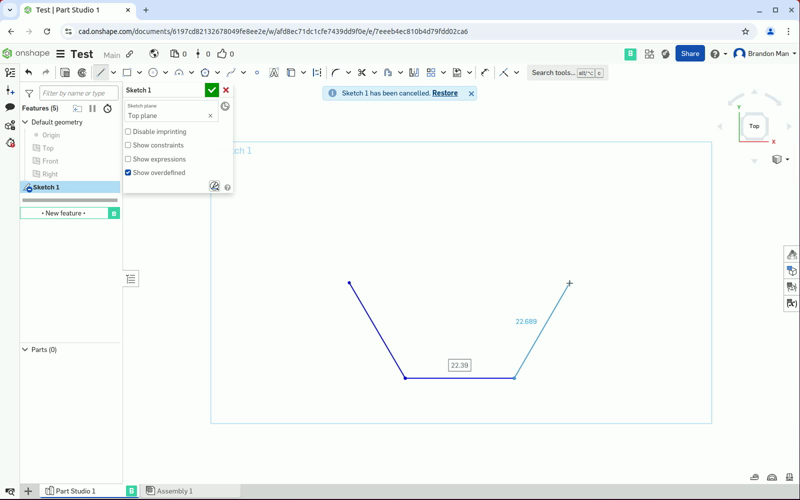
key_down(shift)
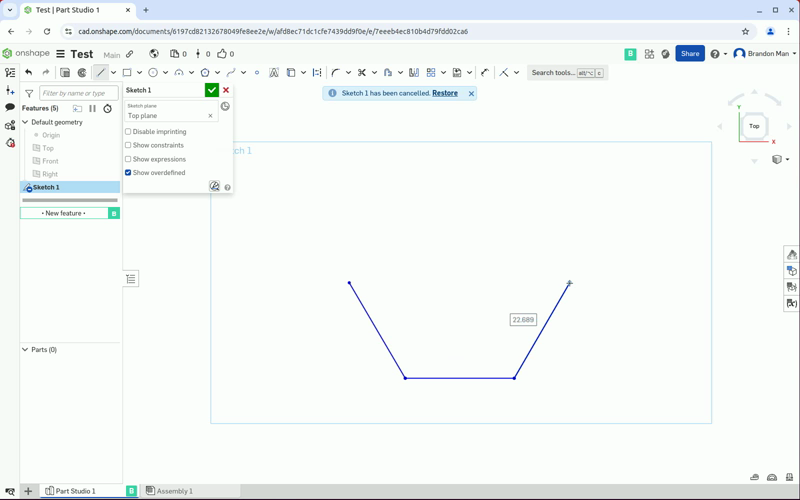
mouse_move(514, 187)
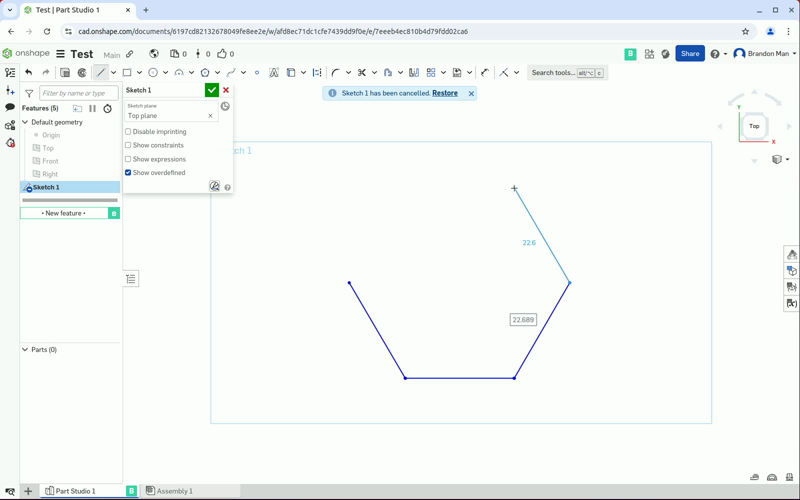
click(514, 187)
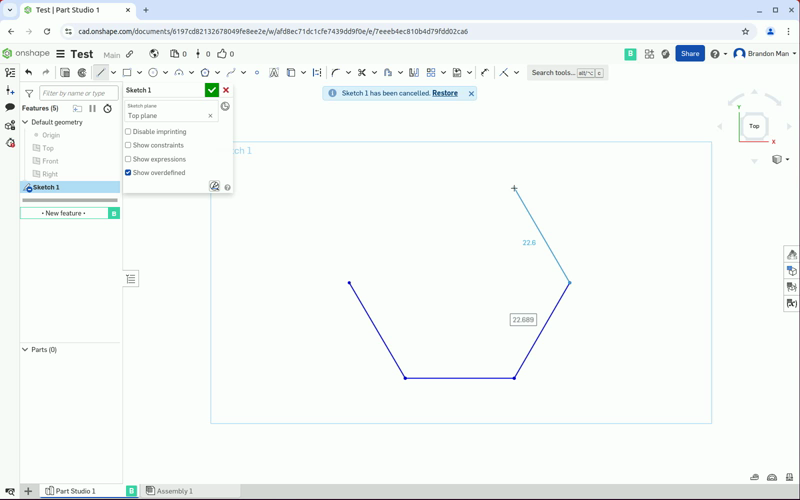
key_up(shift)
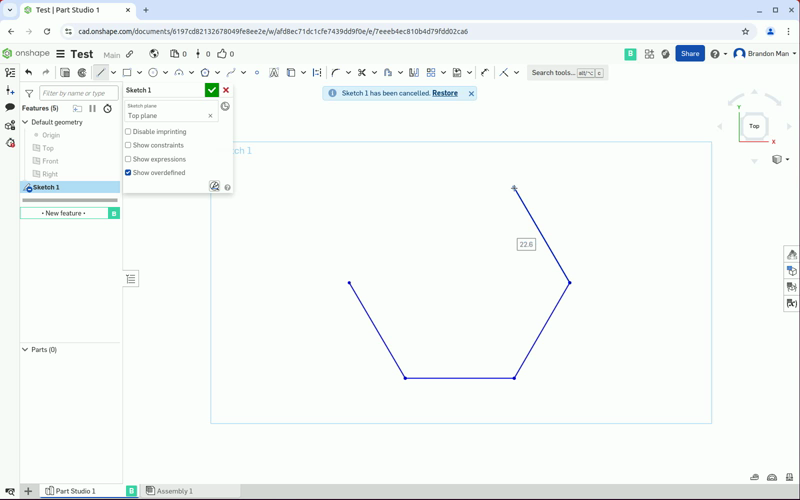
key_down(shift)
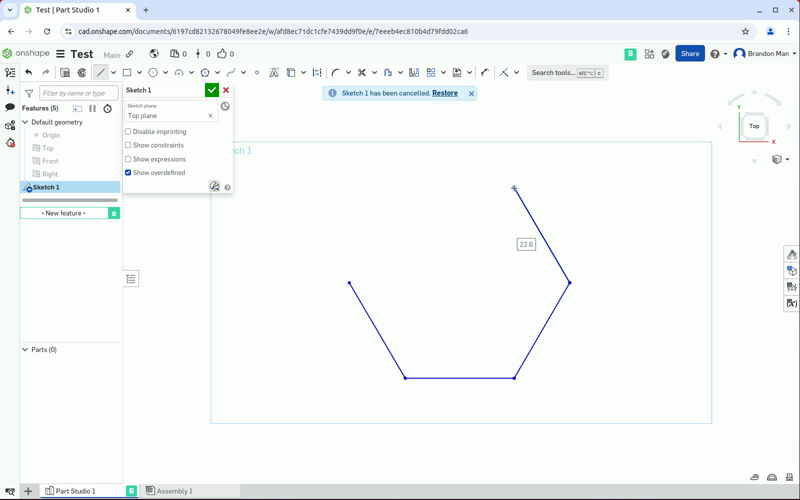
mouse_move(405, 187)
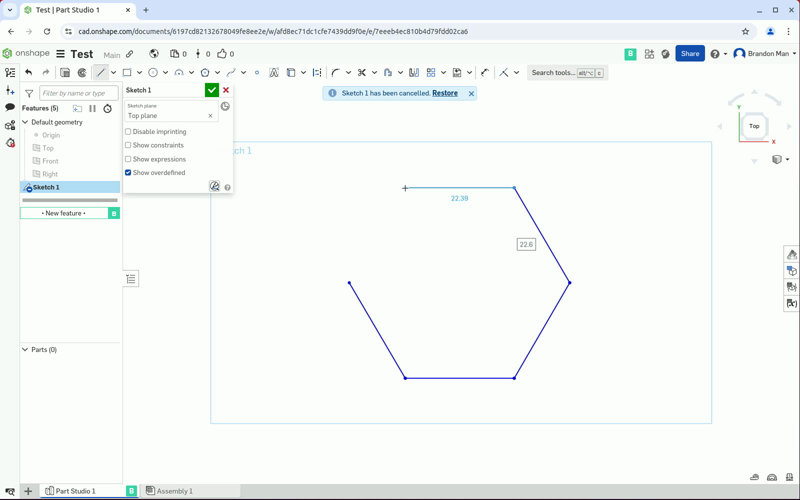
click(405, 187)
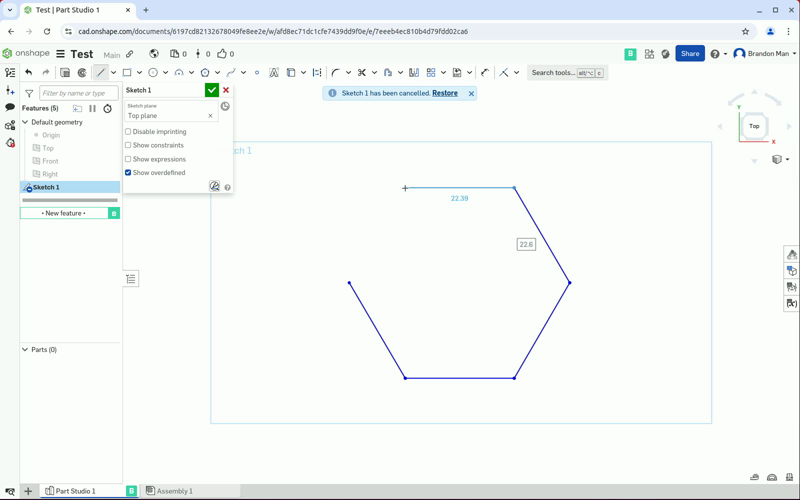
key_up(shift)
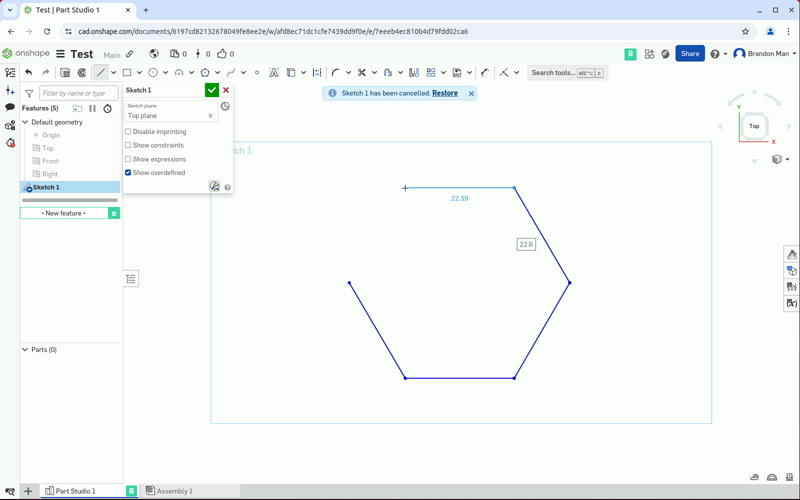
key_down(shift)
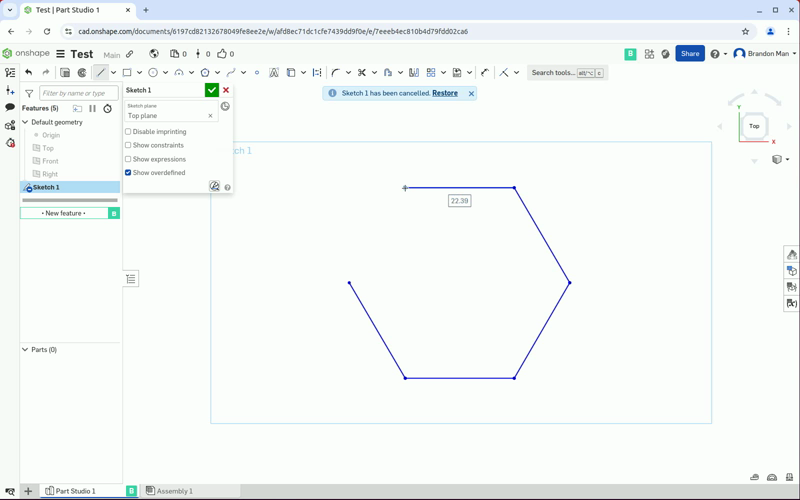
mouse_move(349, 282)
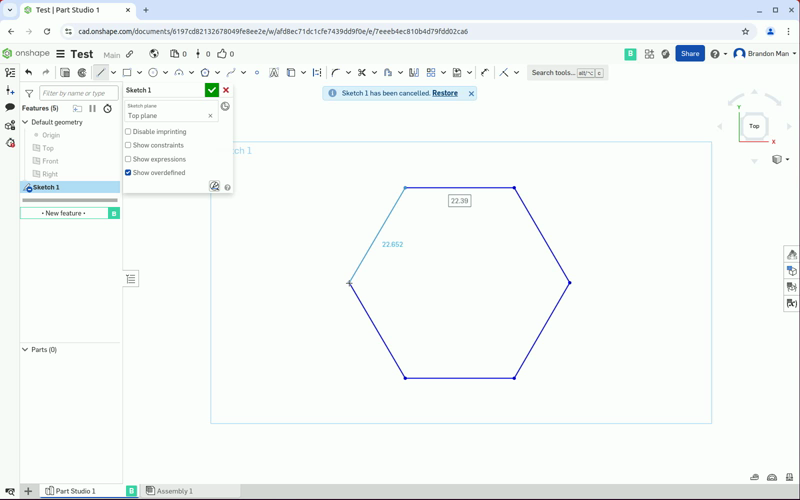
key_up(shift)
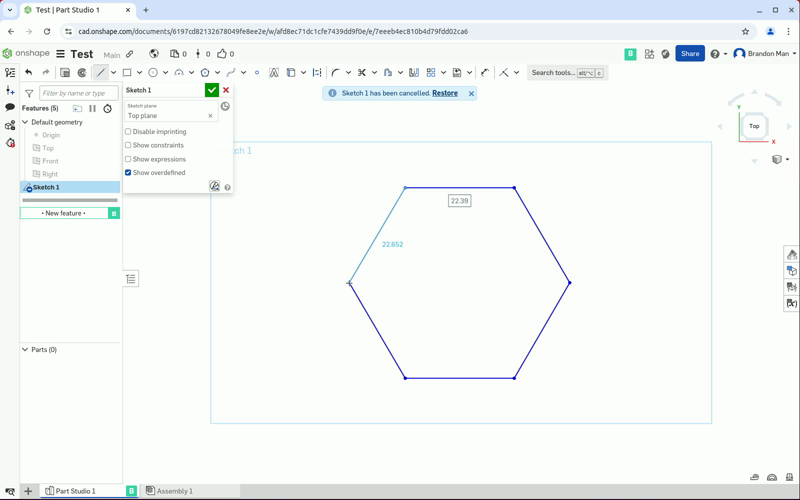
click(349, 282)
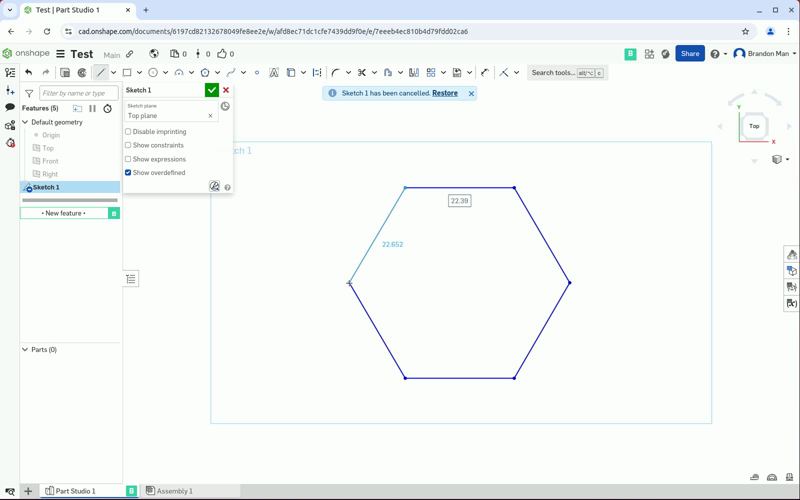
key(esc)
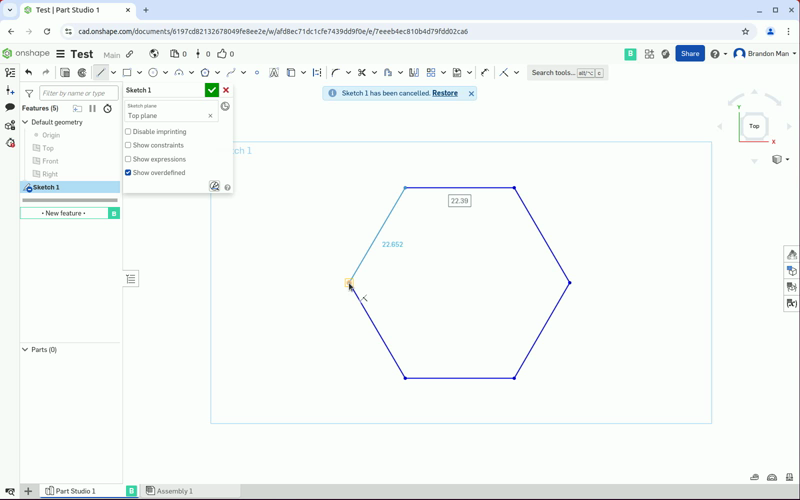
mouse_move(493, 221)
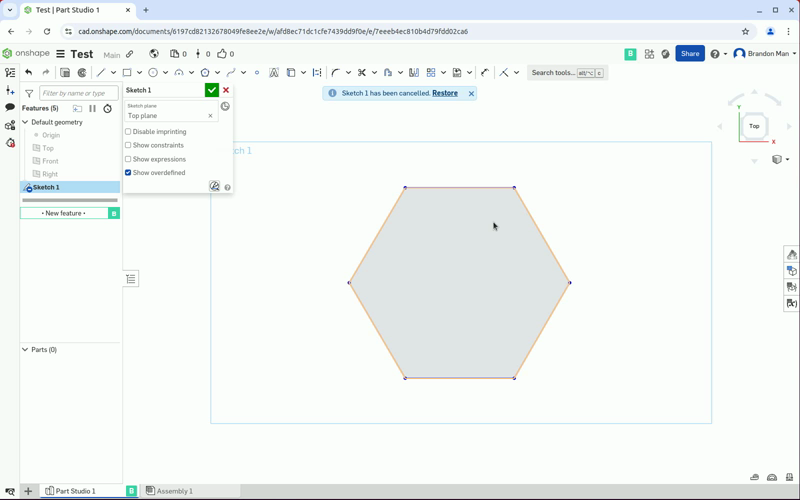
click(493, 221)
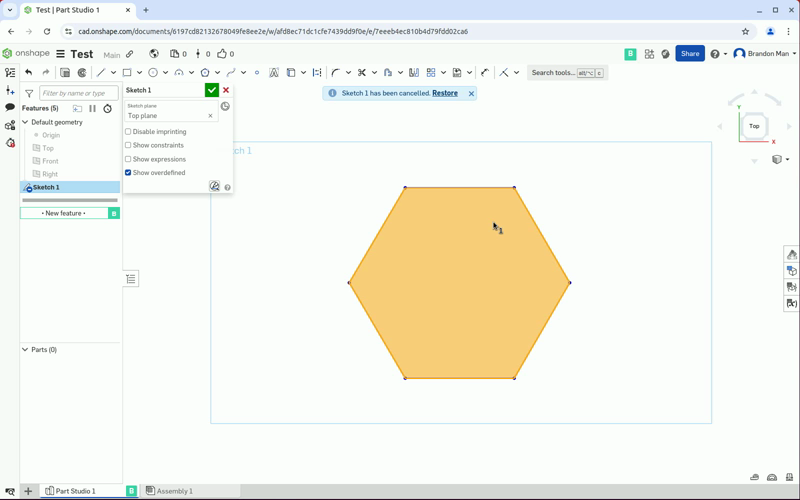
mouse_move(73, 352)
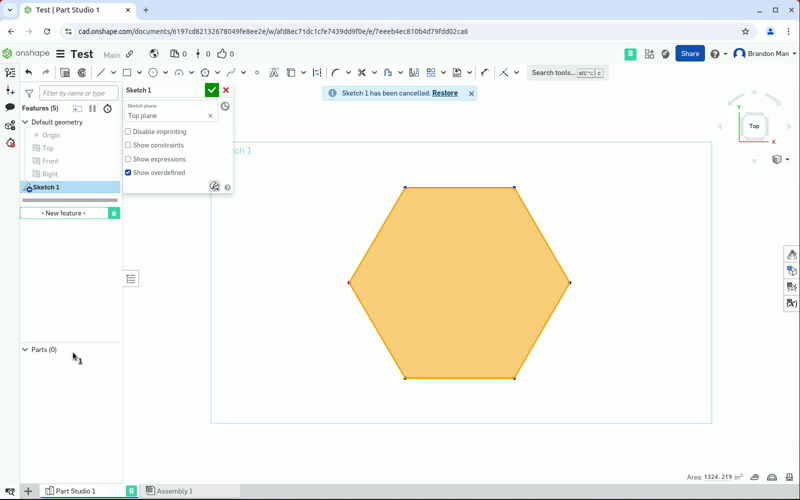
key(shift+y)
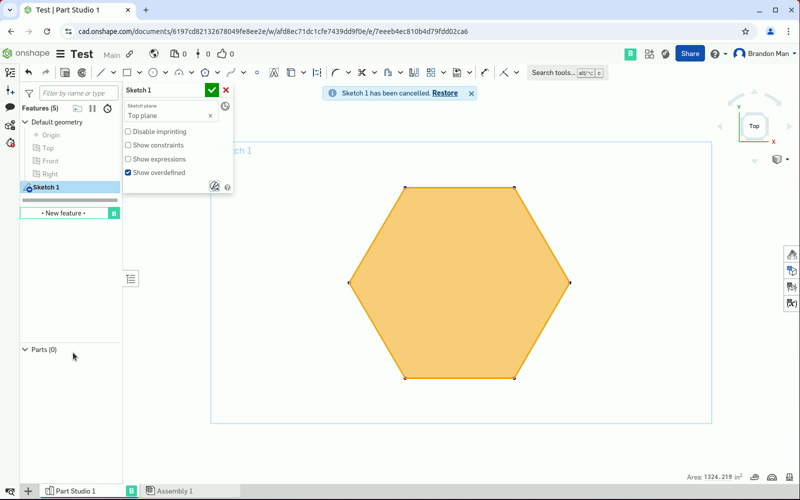
key(shift+e)
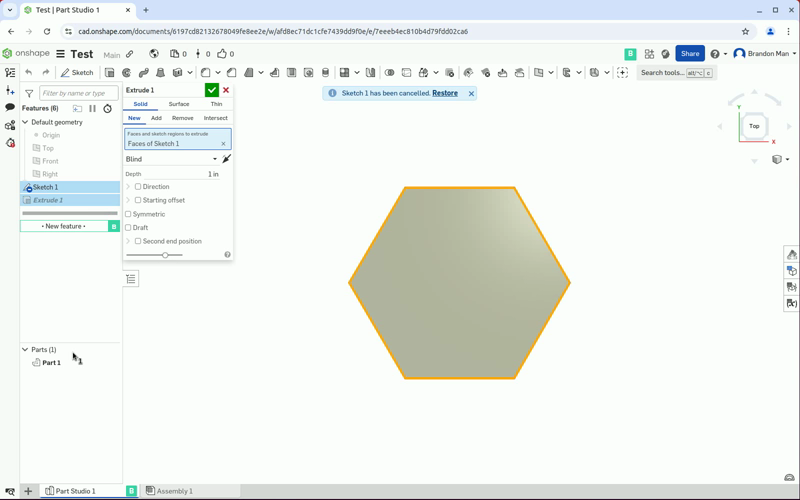
mouse_move(143, 106)
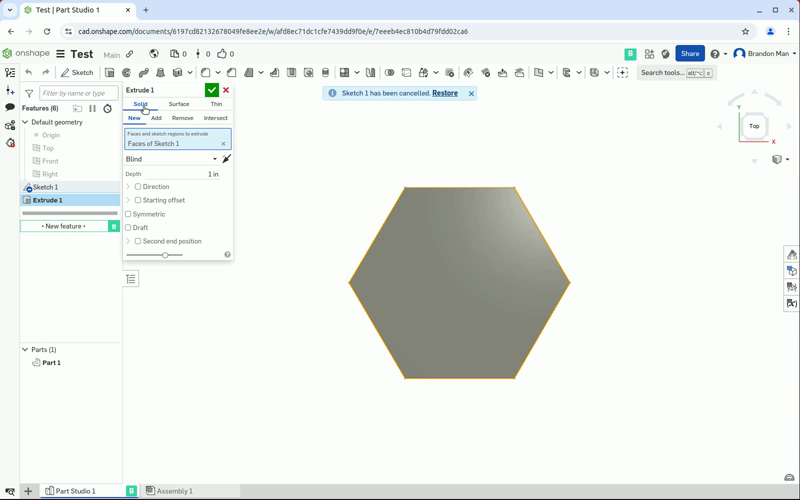
click(143, 106)
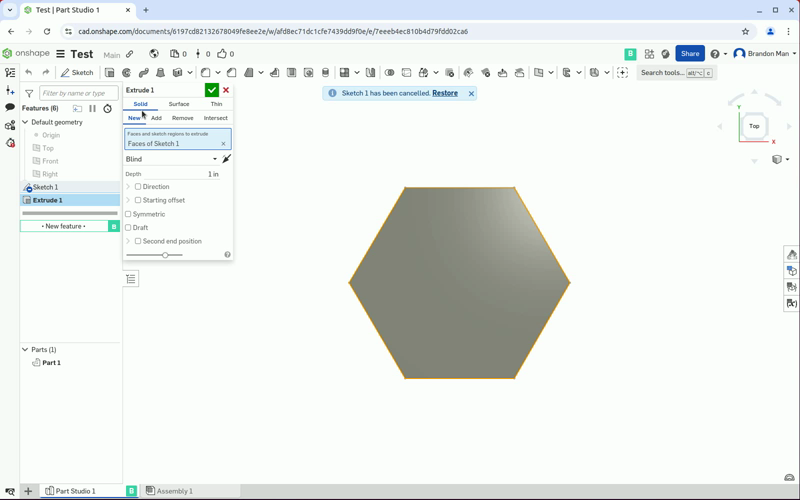
mouse_move(137, 120)
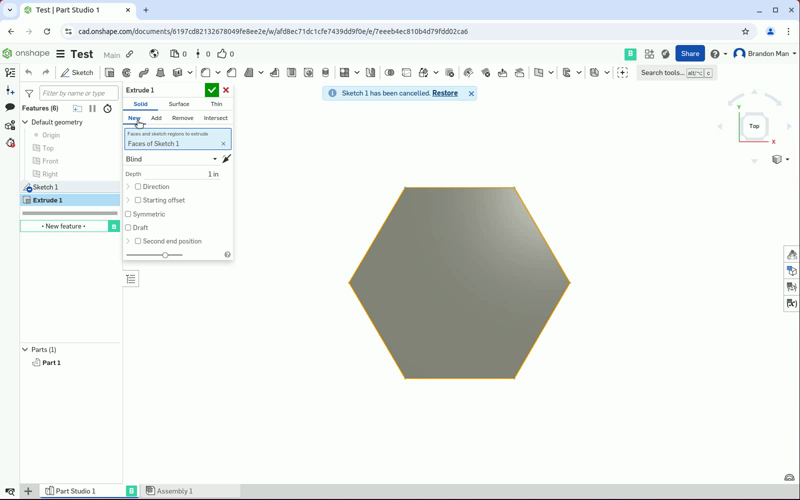
click(137, 120)
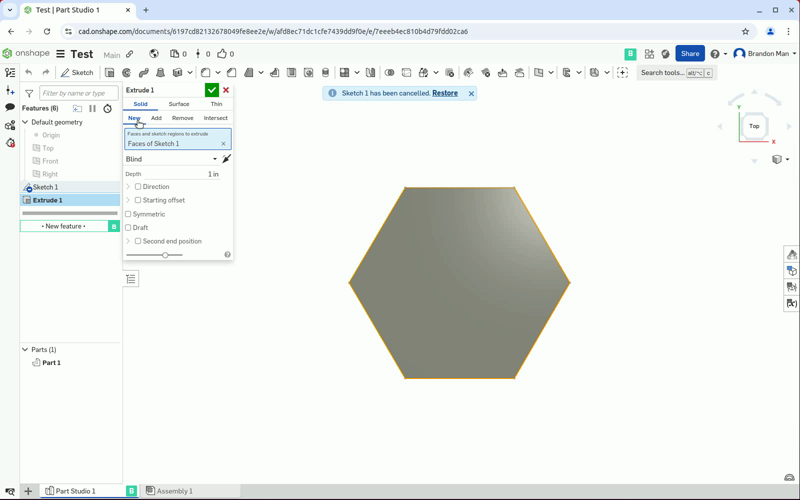
key(tab, 4)
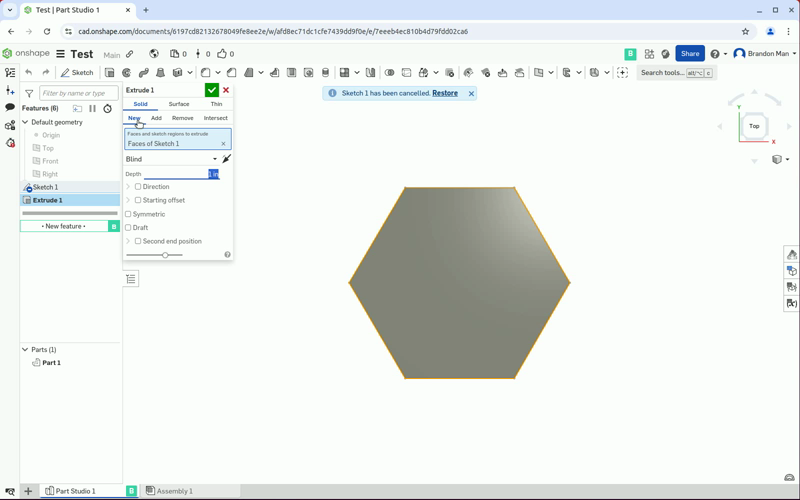
text(15.405)
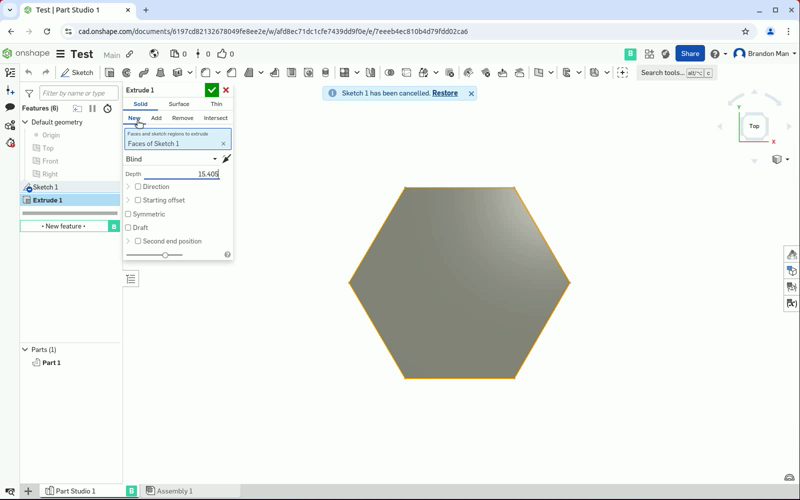
key(enter)
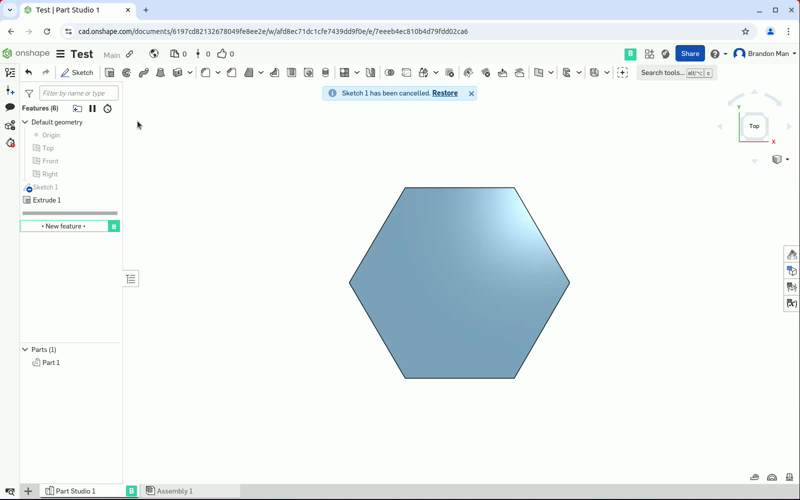
key(shift+h)
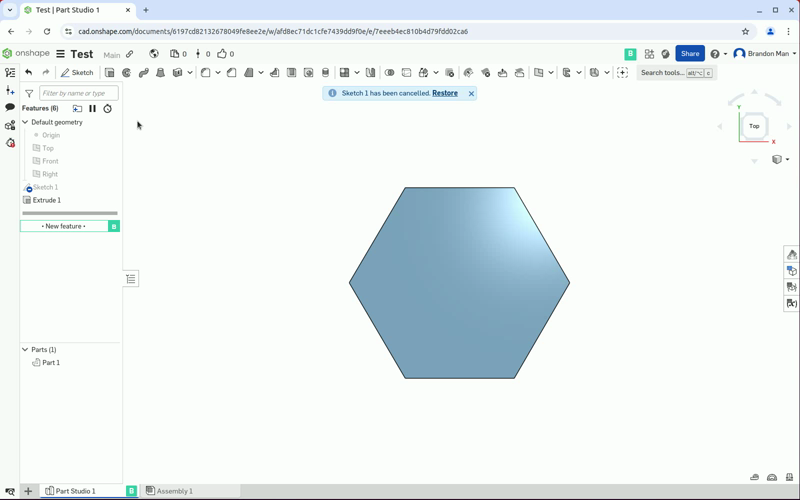
key(shift+h)
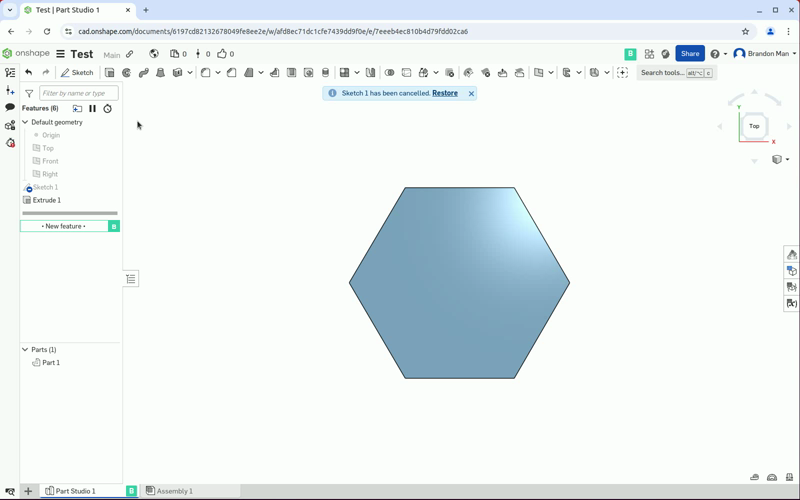
mouse_move(73, 189)
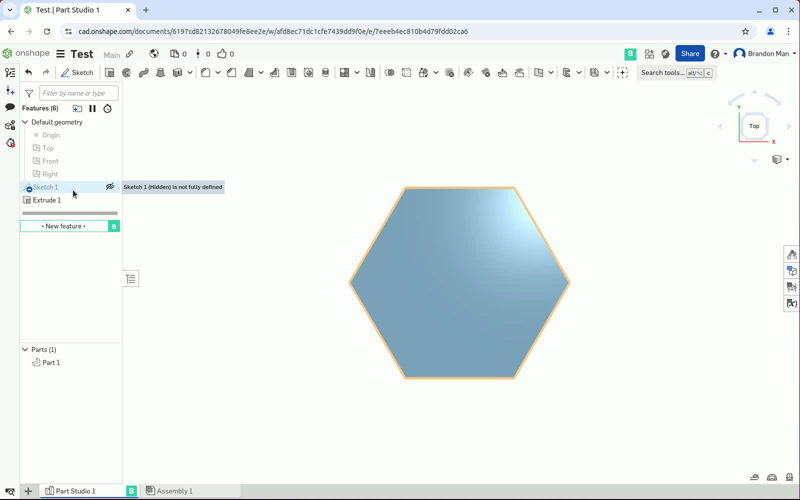
click(73, 189)
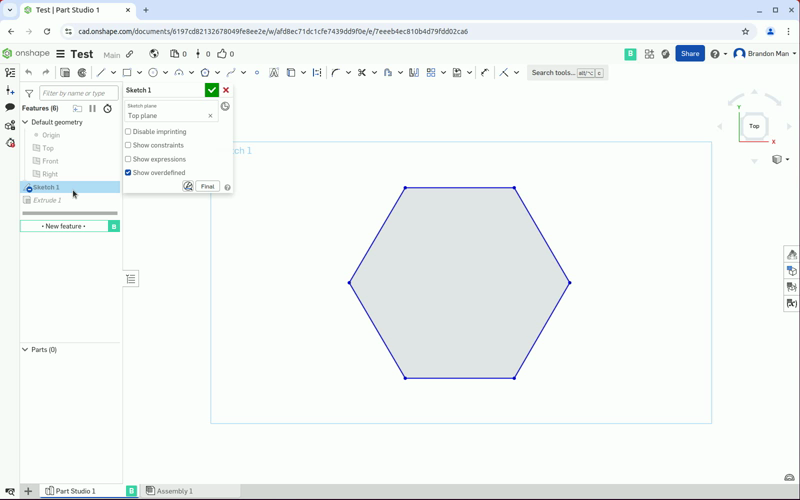
mouse_move(229, 92)
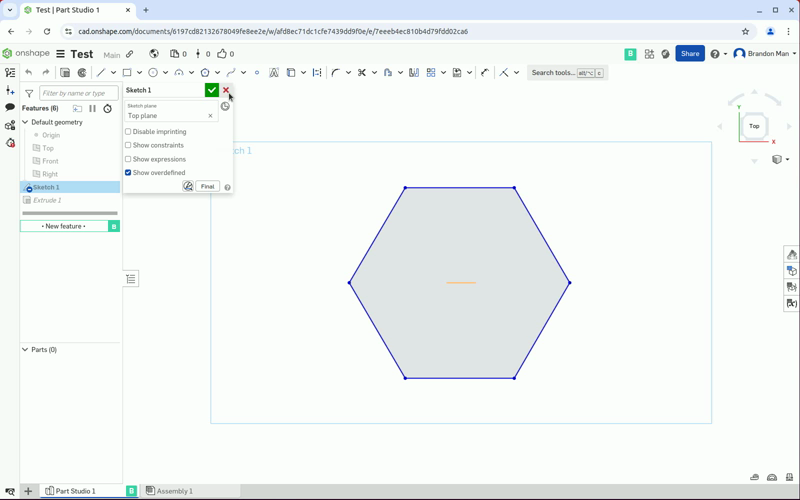
click(229, 92)
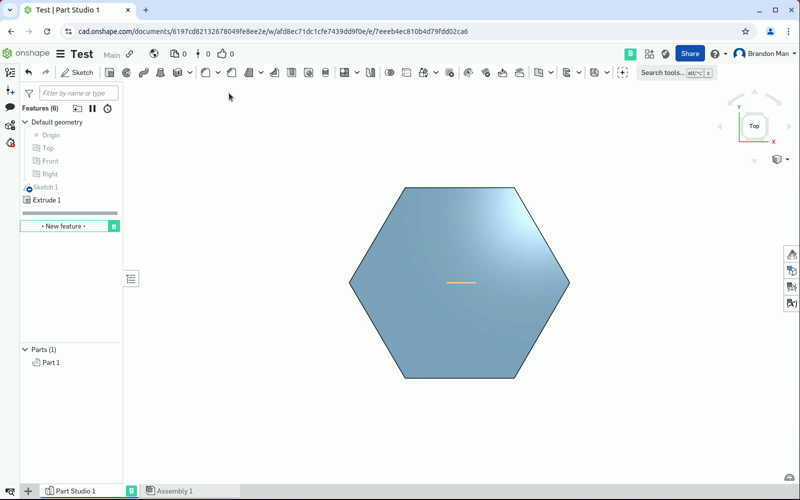
mouse_move(541, 75)
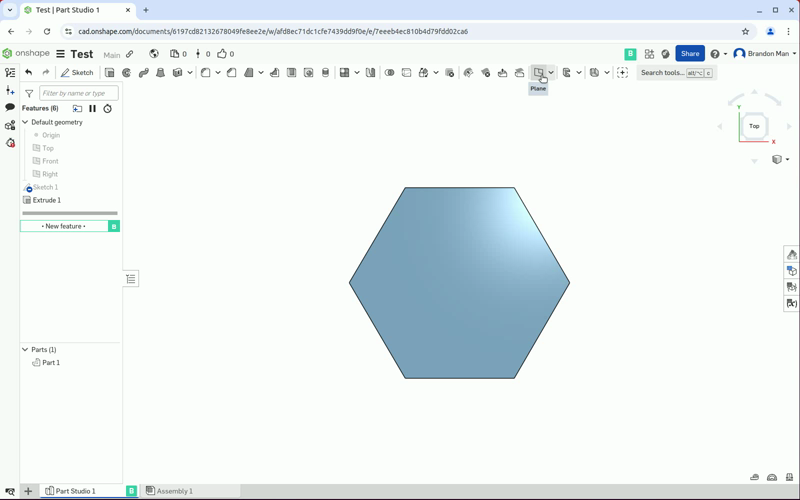
click(541, 75)
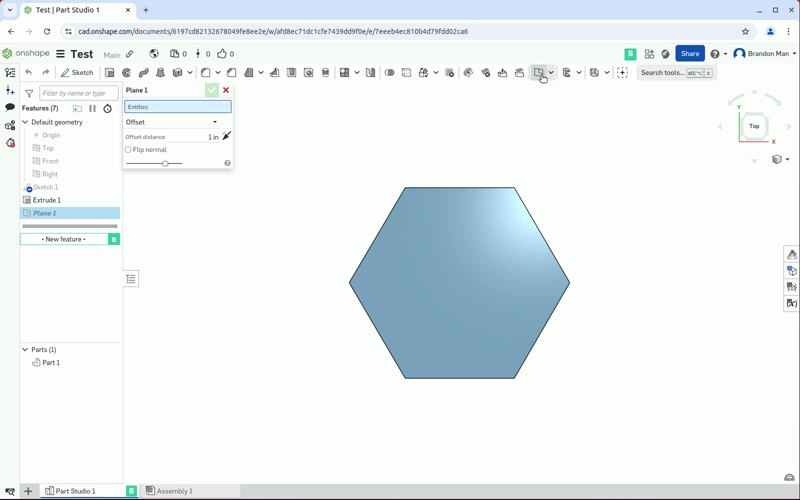
mouse_move(73, 150)
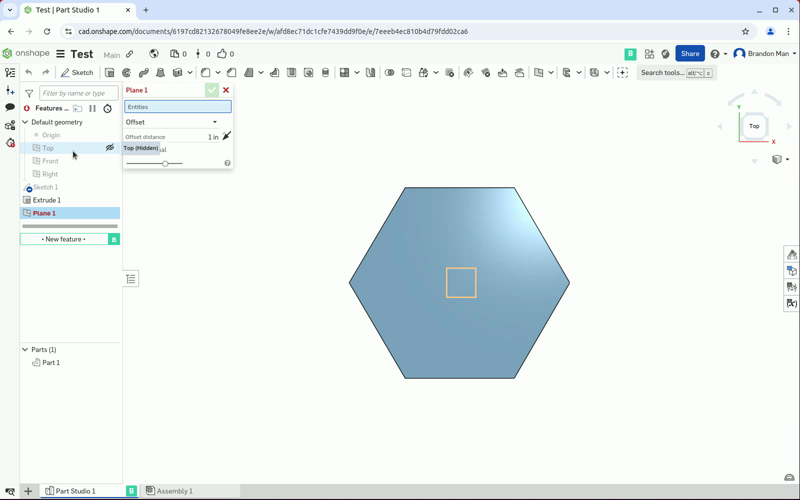
click(73, 150)
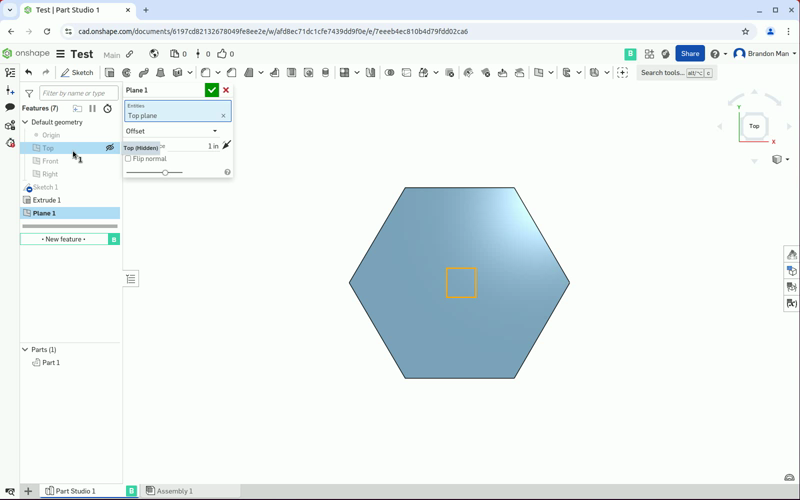
key(tab, 2)
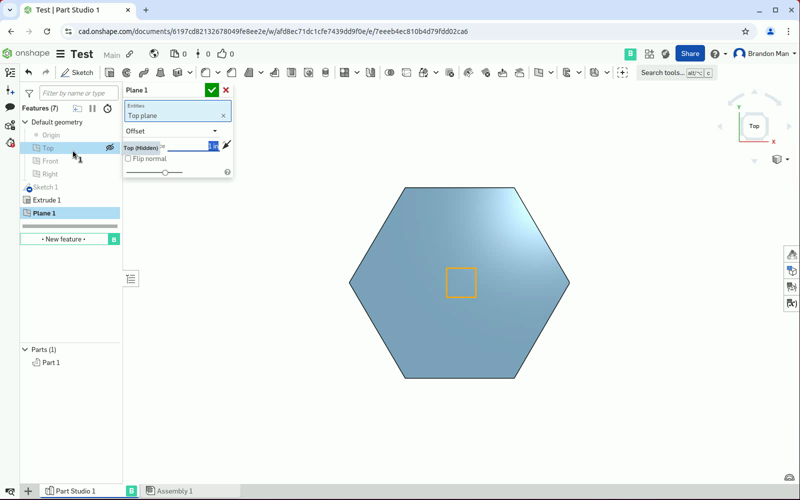
text(15.405)
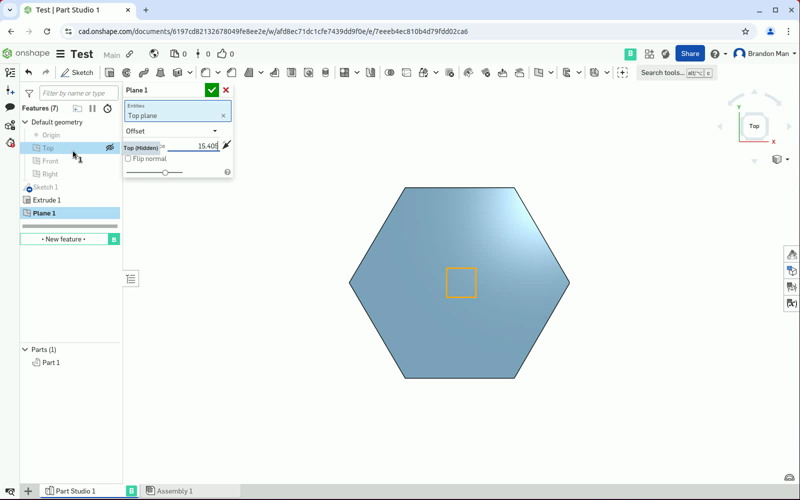
key(enter, 2)
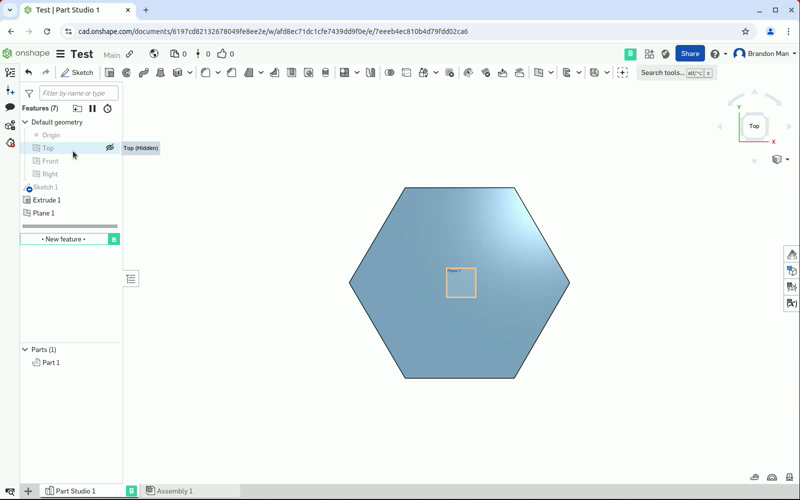
key(shift+s)
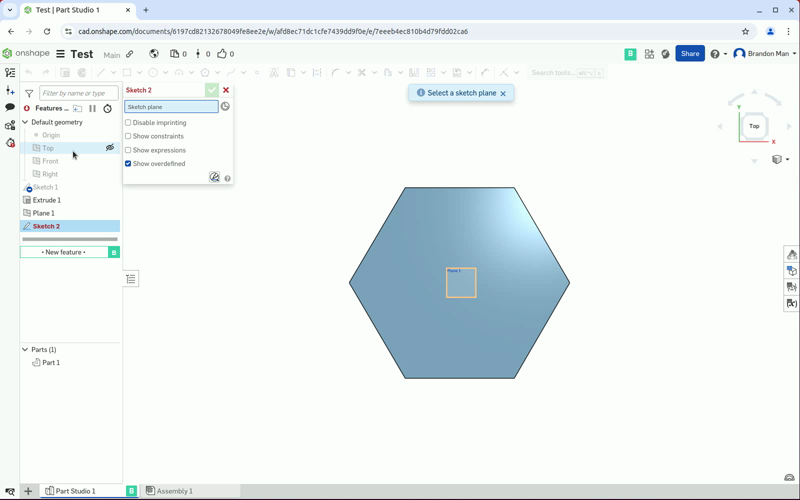
mouse_move(73, 215)
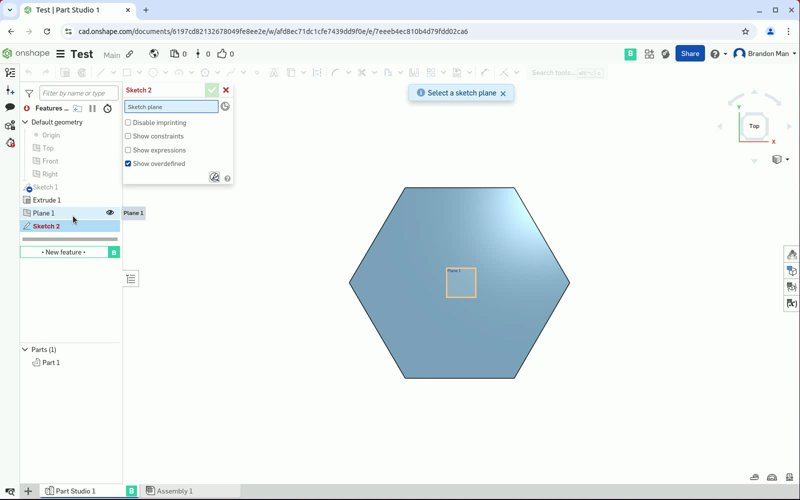
click(73, 215)
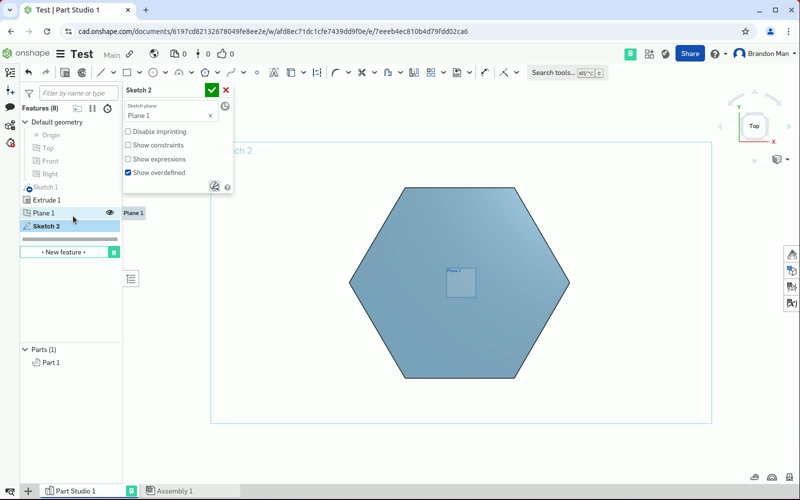
mouse_move(73, 352)
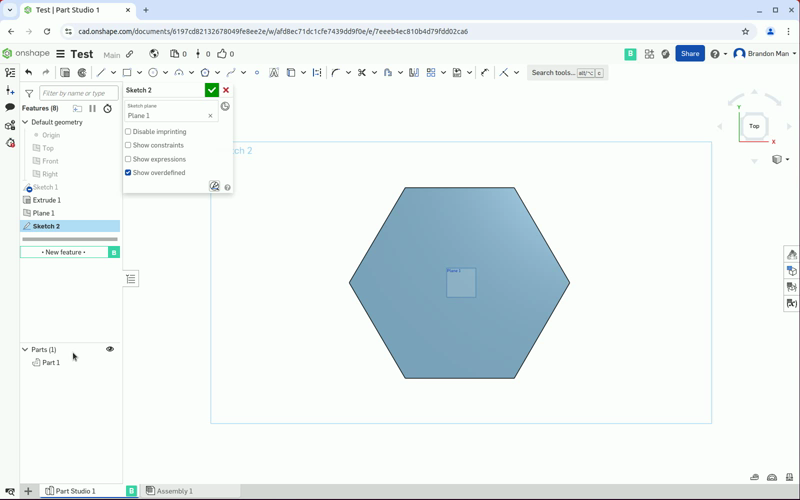
key(y)
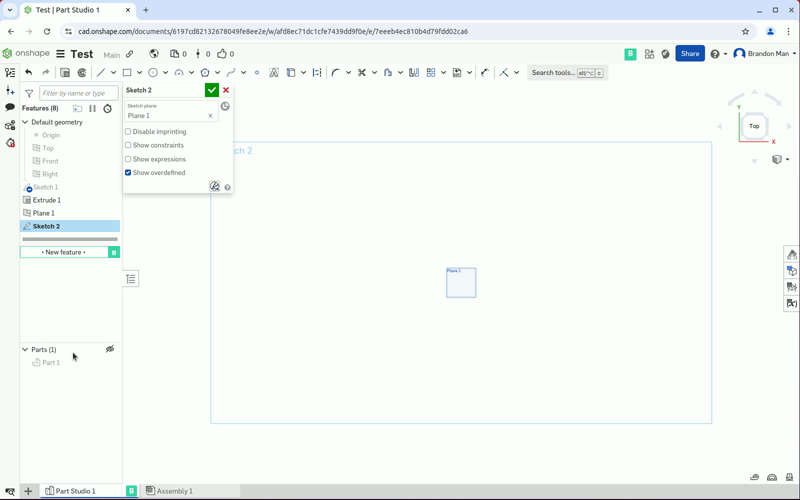
key(c)
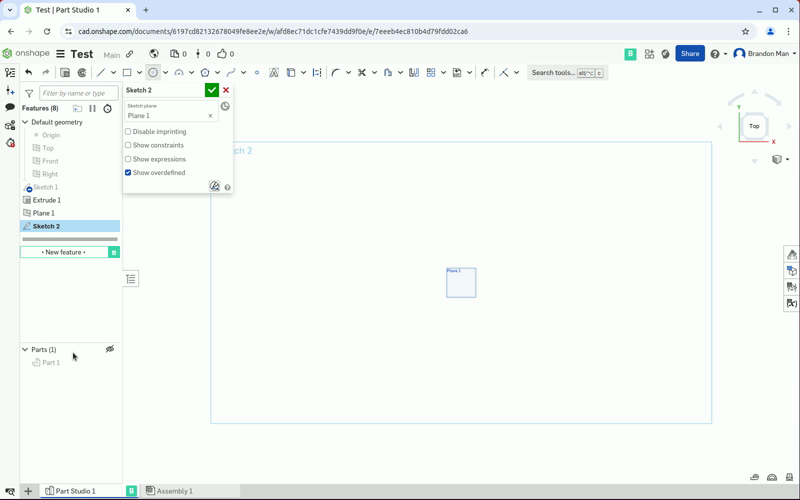
key_down(shift)
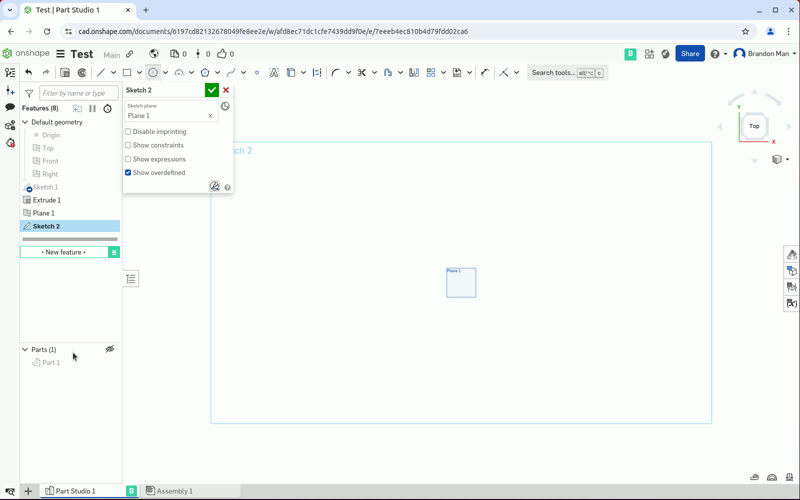
mouse_move(461, 282)
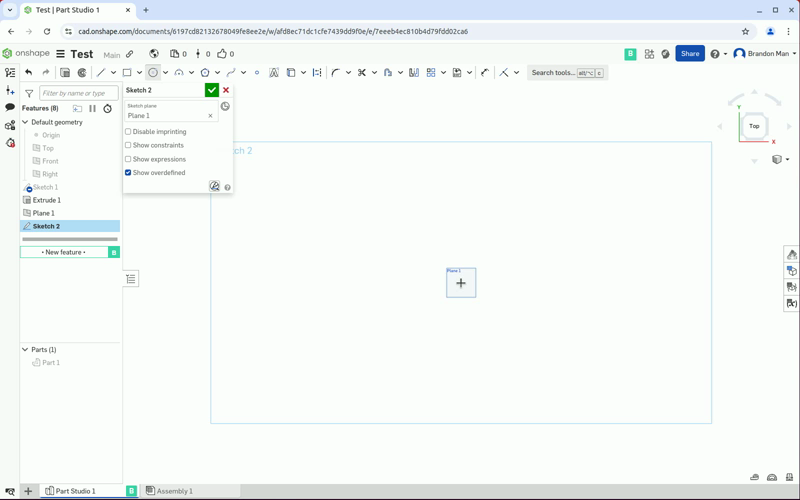
click(461, 282)
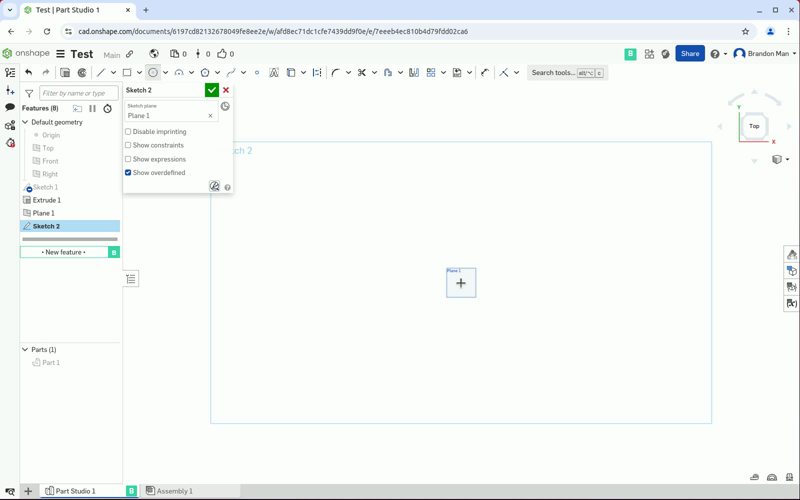
key_up(shift)
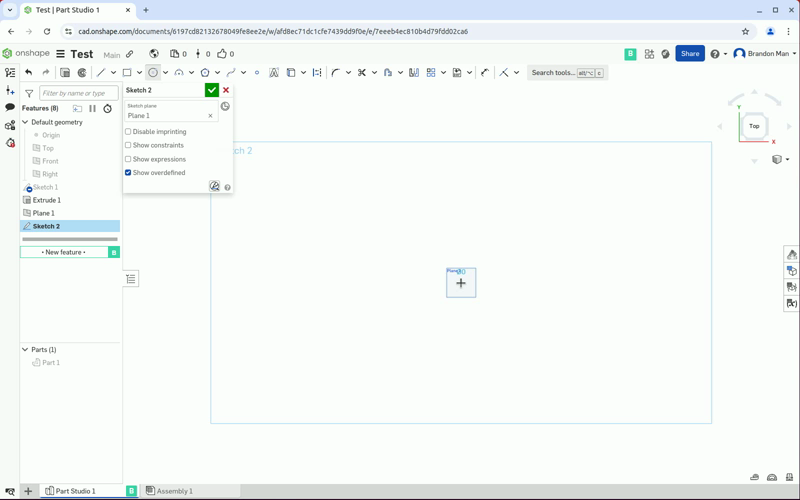
mouse_move(552, 282)
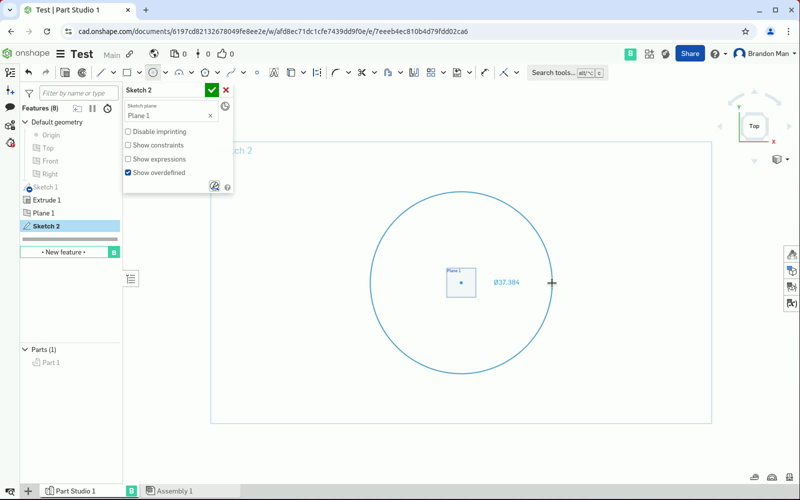
click(552, 282)
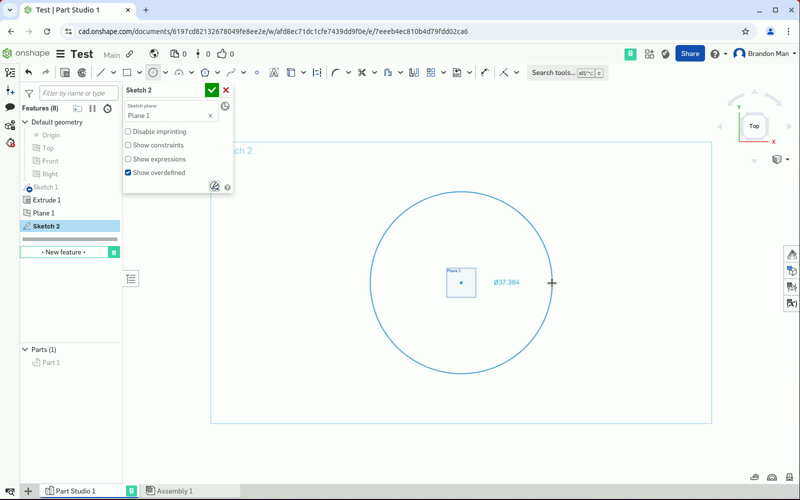
key(esc)
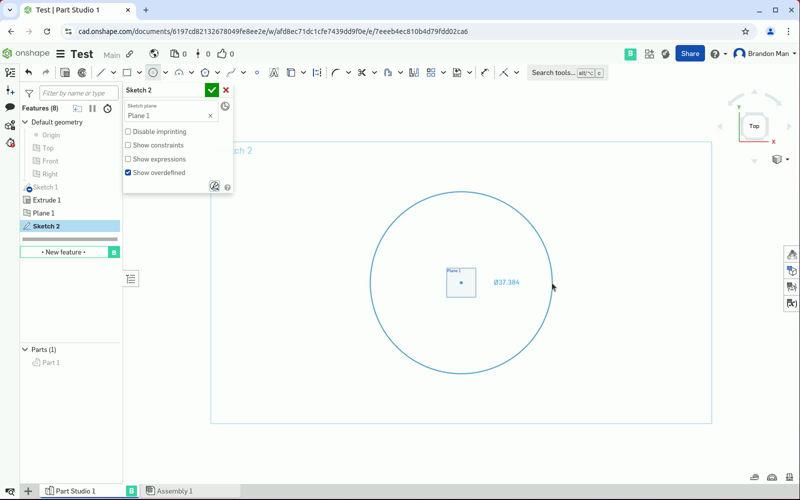
mouse_move(471, 309)
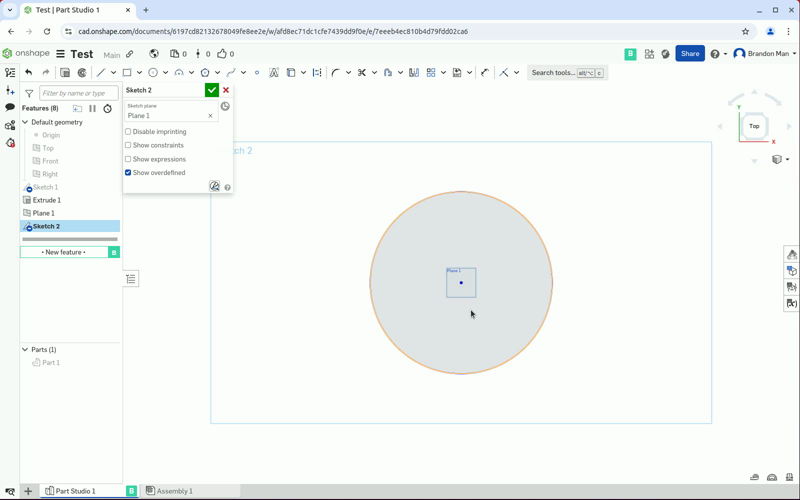
click(471, 309)
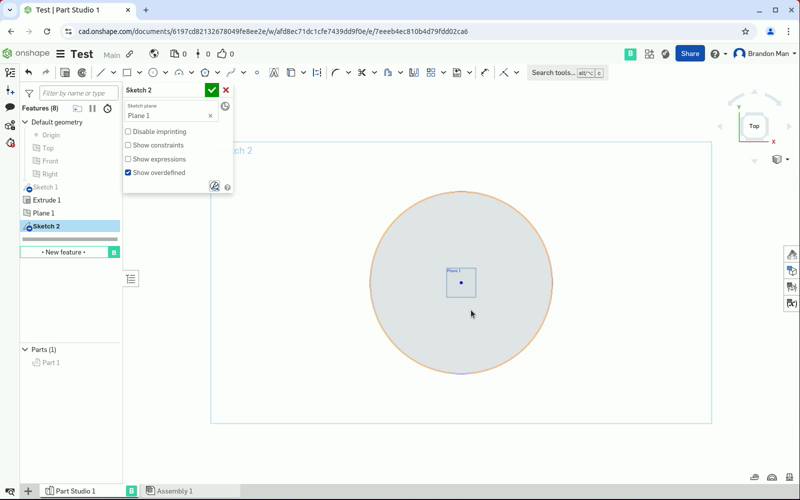
mouse_move(73, 352)
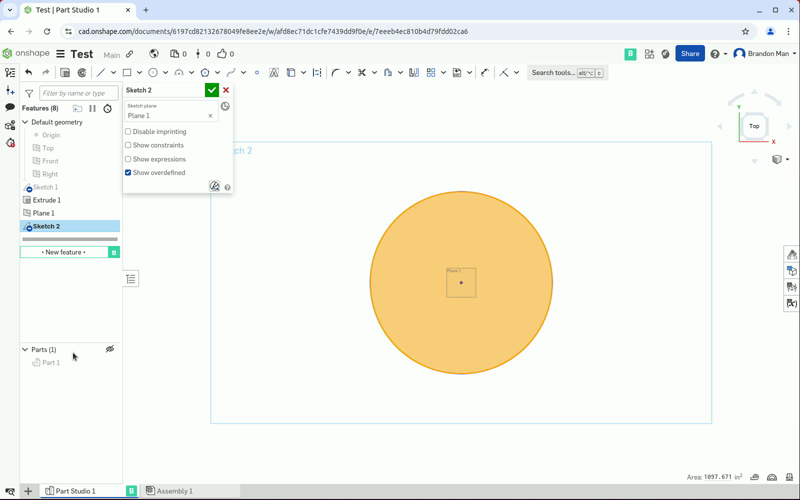
key(shift+y)
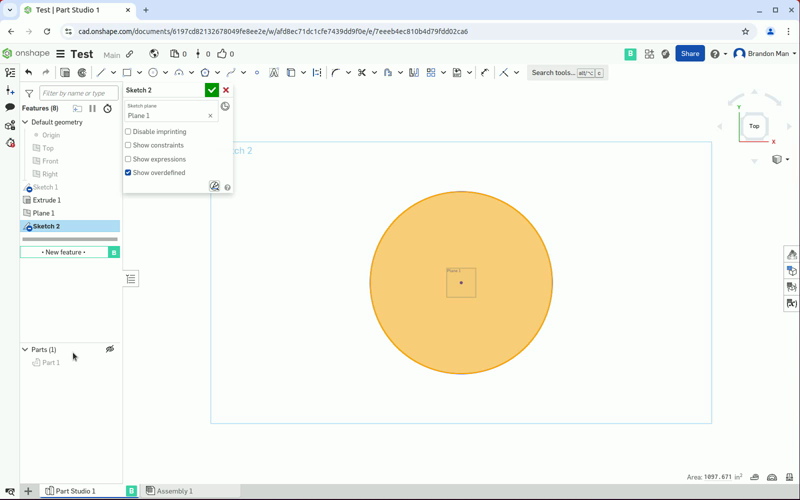
key(shift+e)
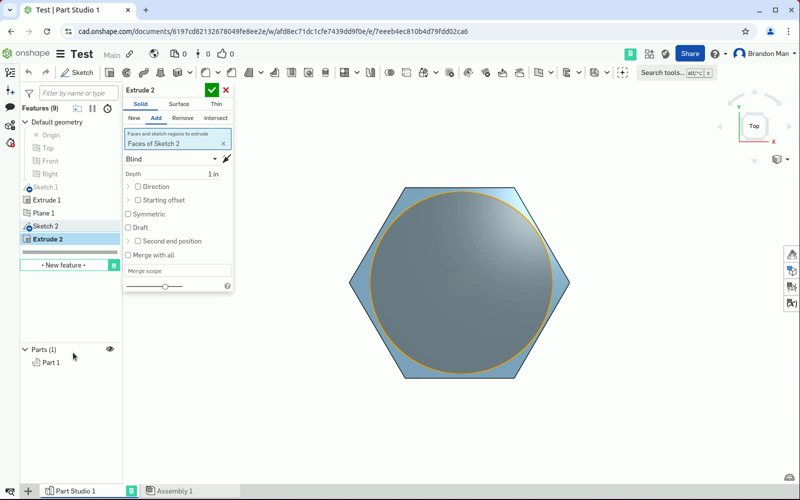
mouse_move(143, 106)
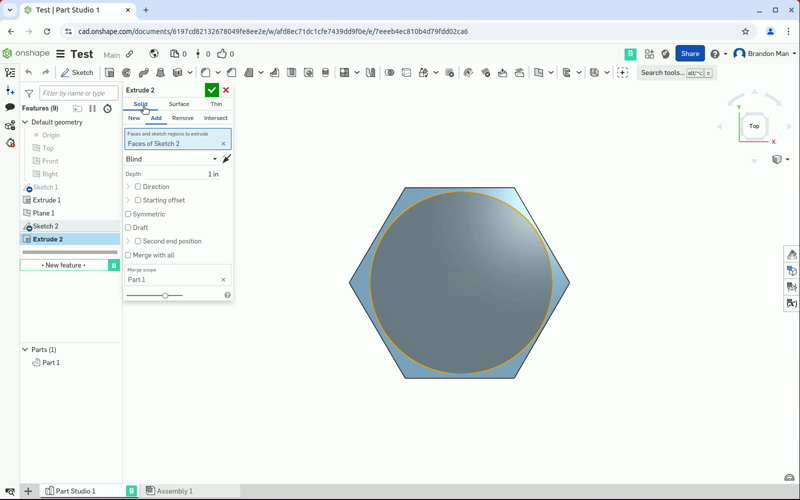
click(143, 106)
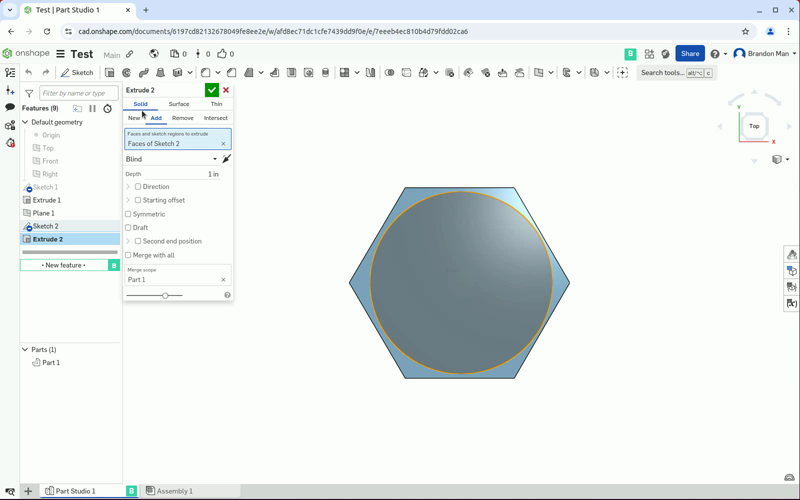
mouse_move(137, 120)
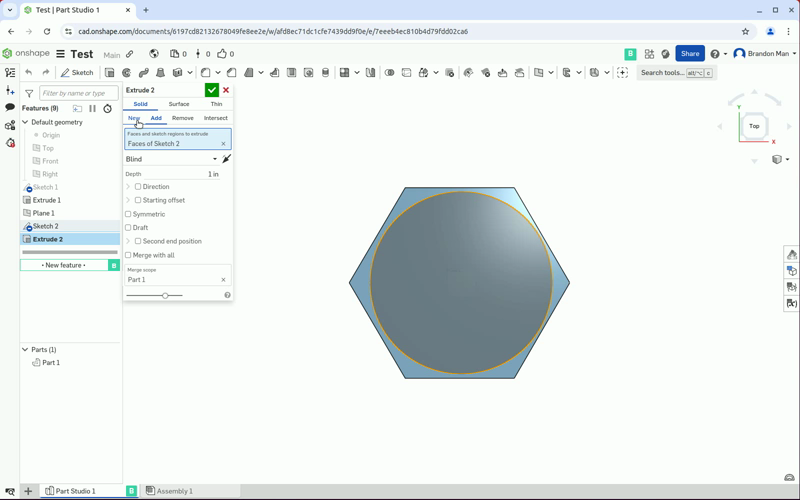
click(137, 120)
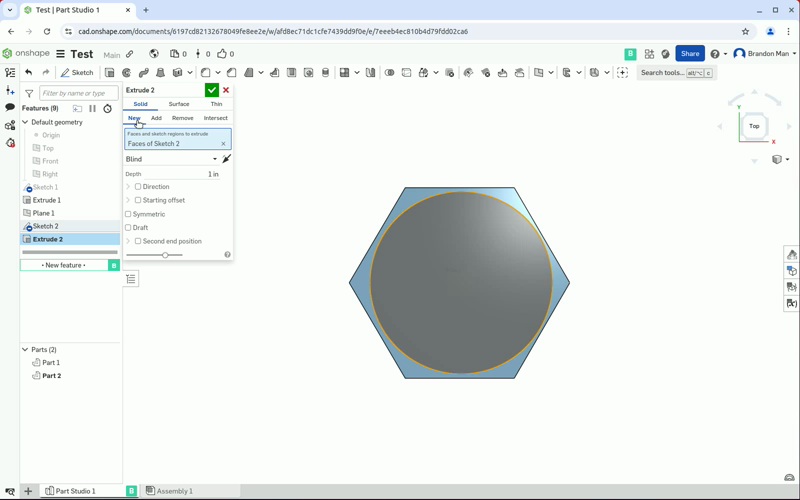
key(tab, 4)
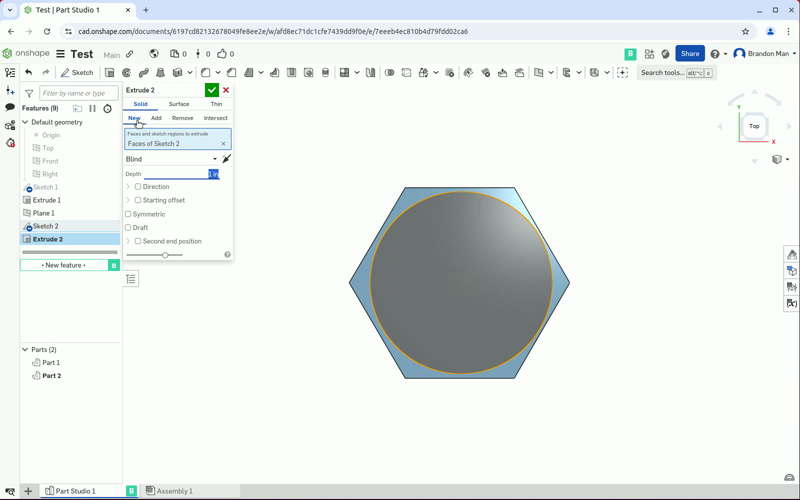
text(7.703)
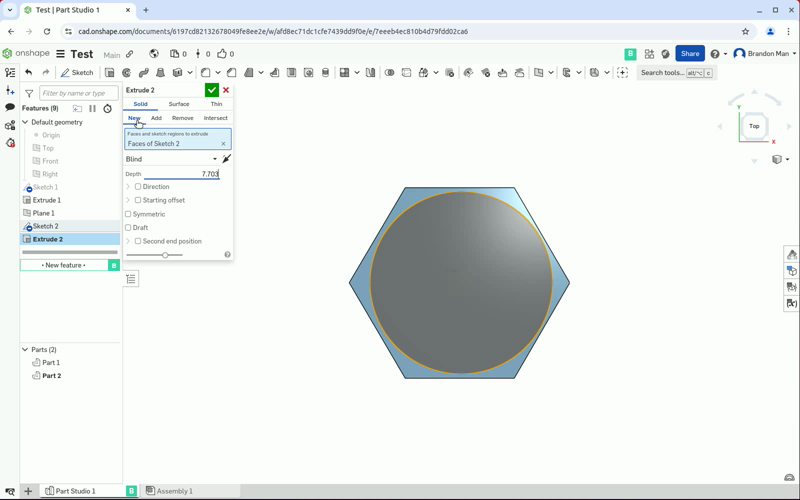
key(enter)
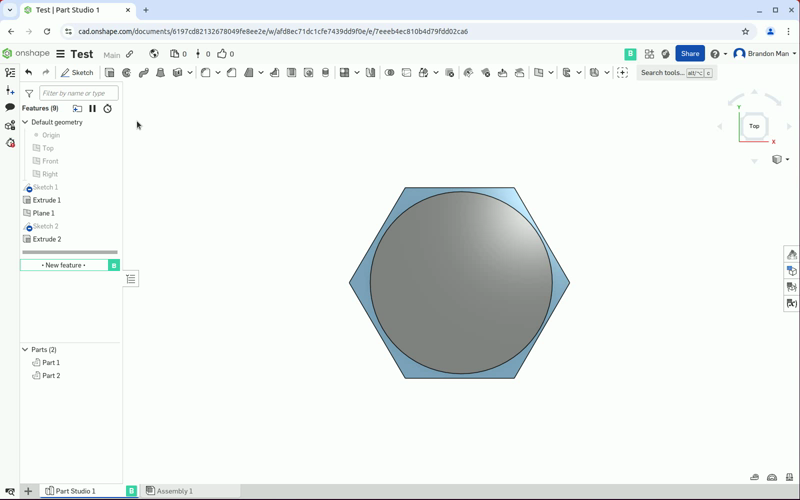
key(shift+h)
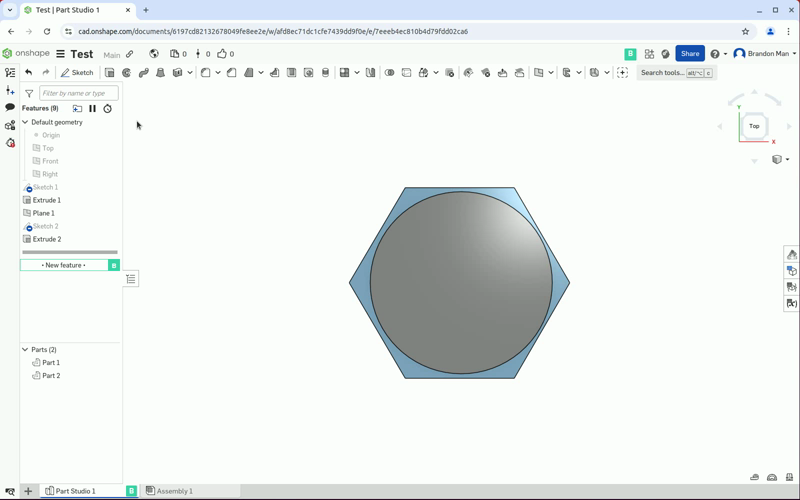
key(shift+h)
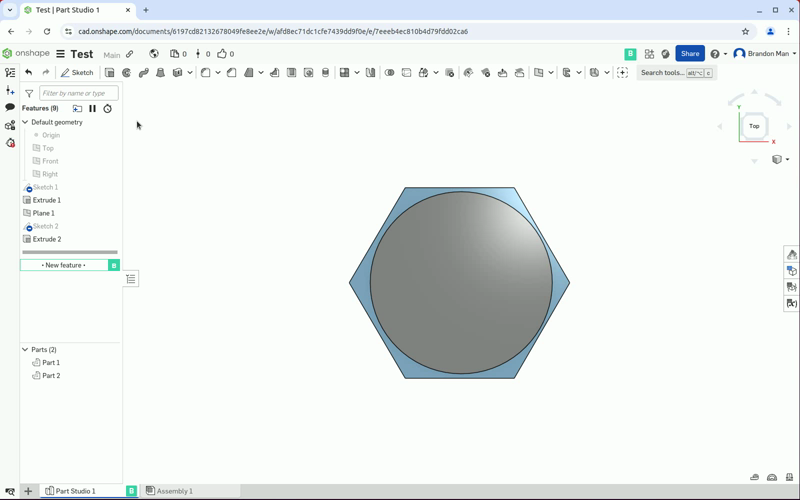
key(shift+7)
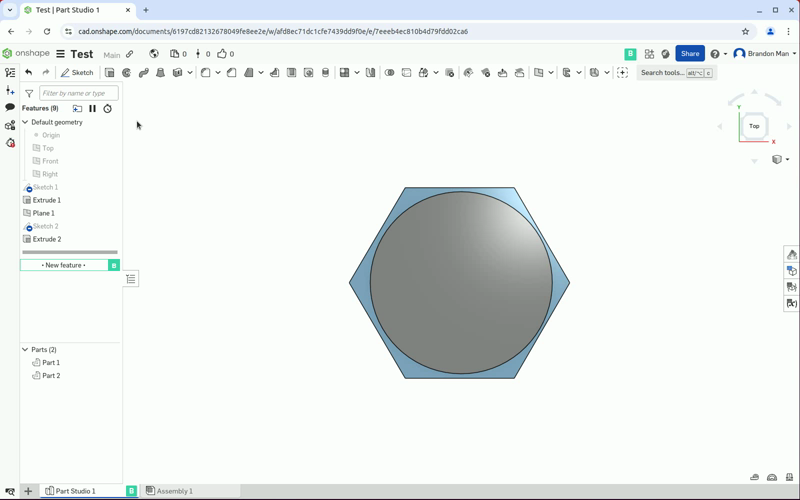
key(up, 3)
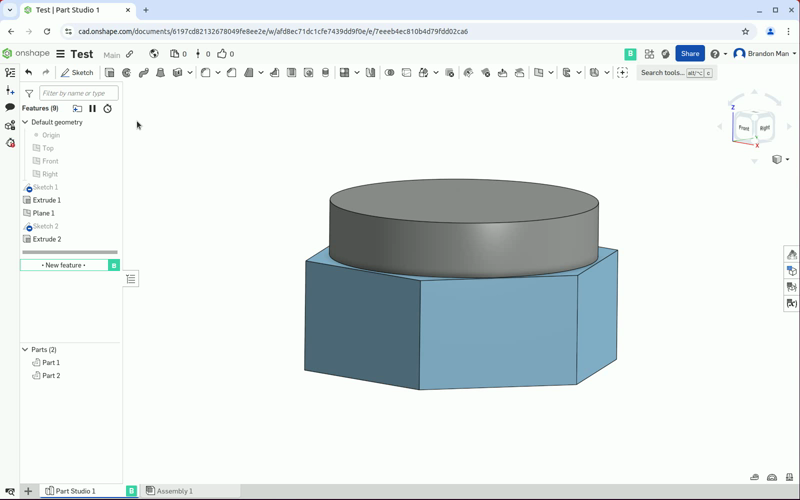
key(left, 3)
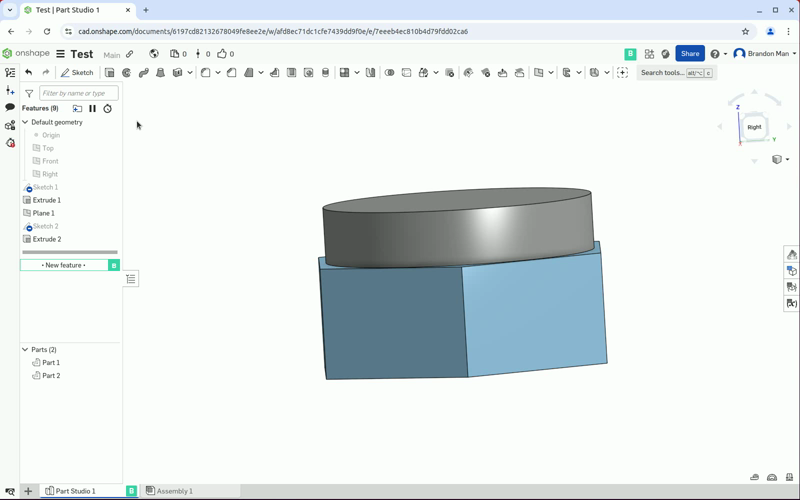
key(right, 3)
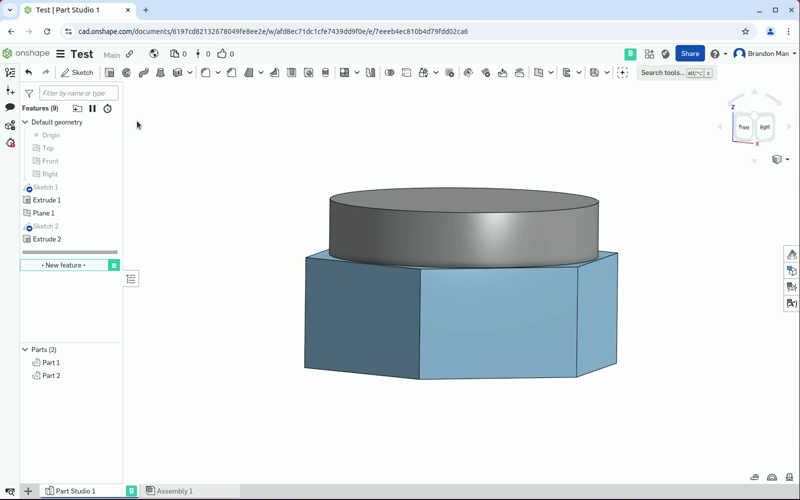
key(down, 3)
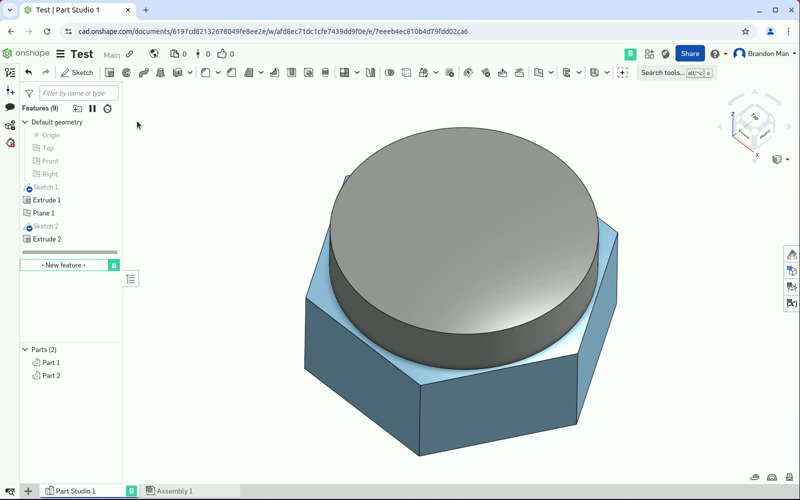
mouse_move(73, 189)
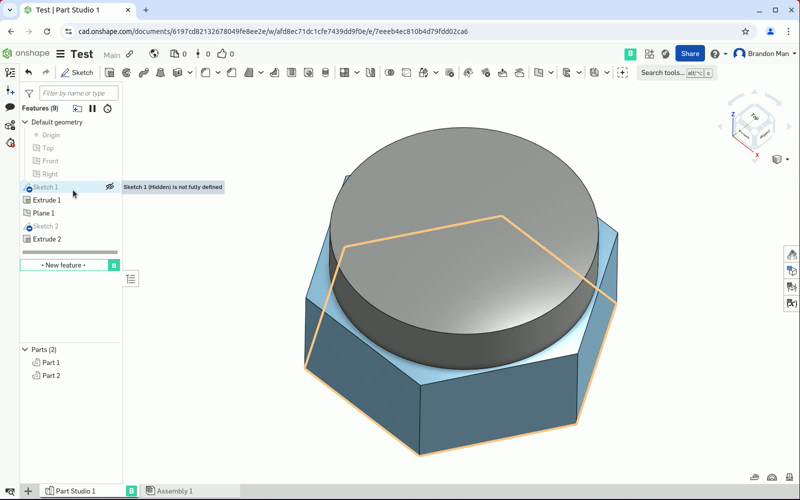
click(73, 189)